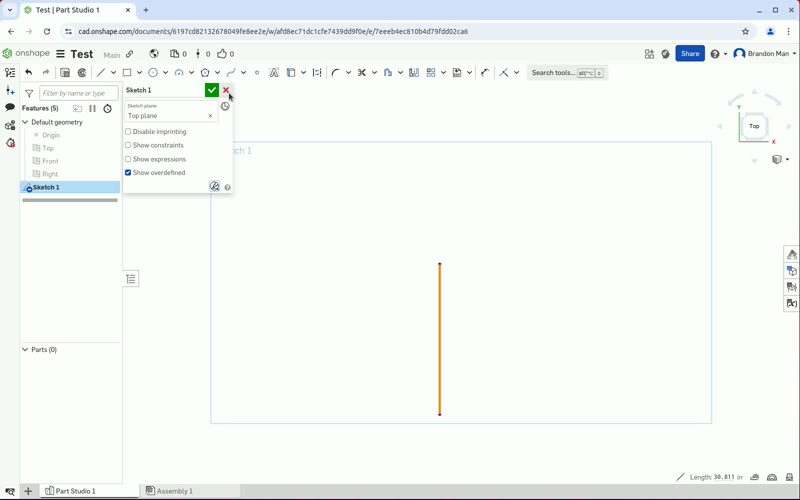
key(shift+h)
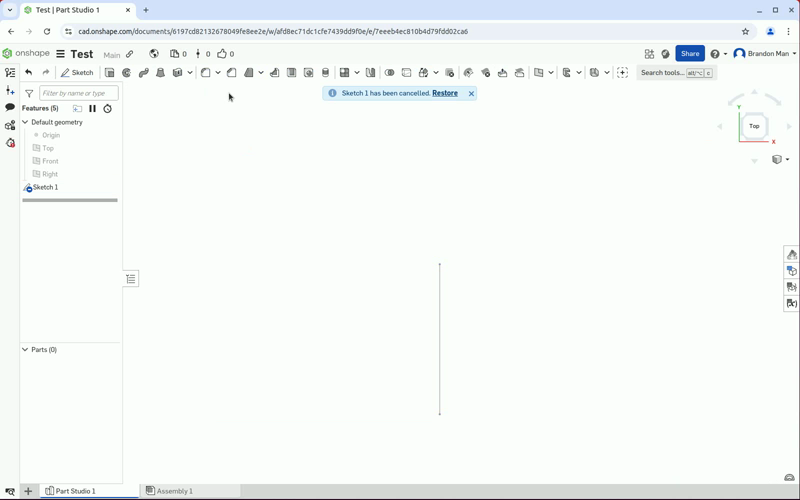
key(shift+s)
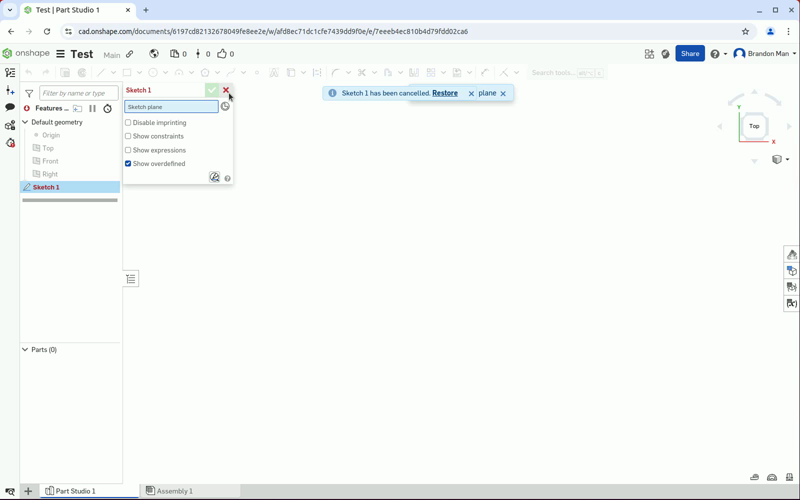
mouse_move(73, 150)
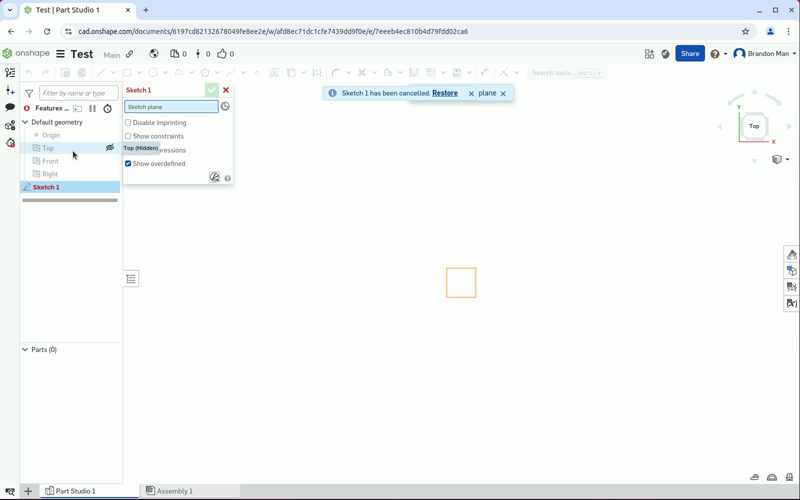
click(73, 150)
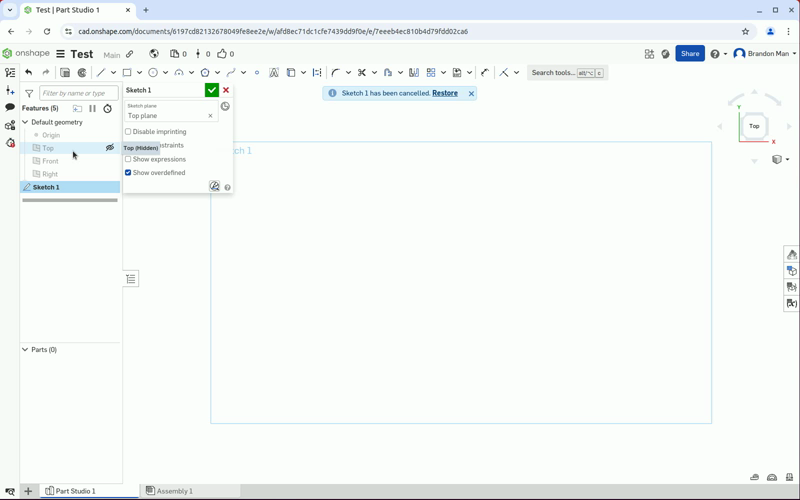
mouse_move(73, 352)
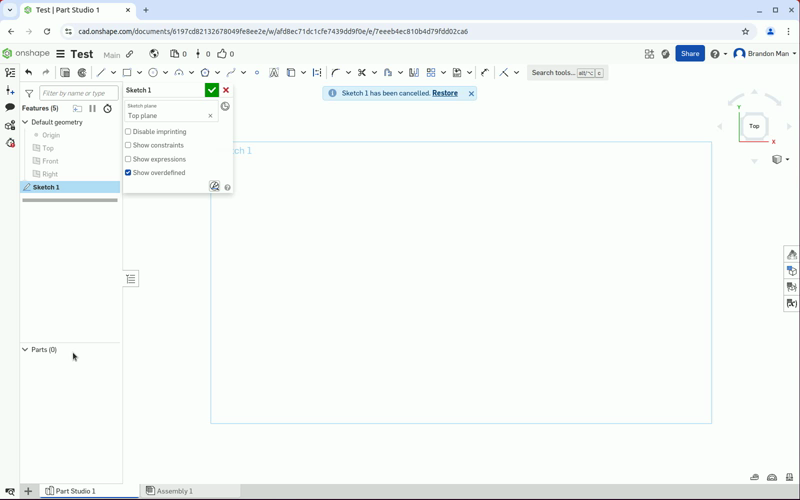
key(y)
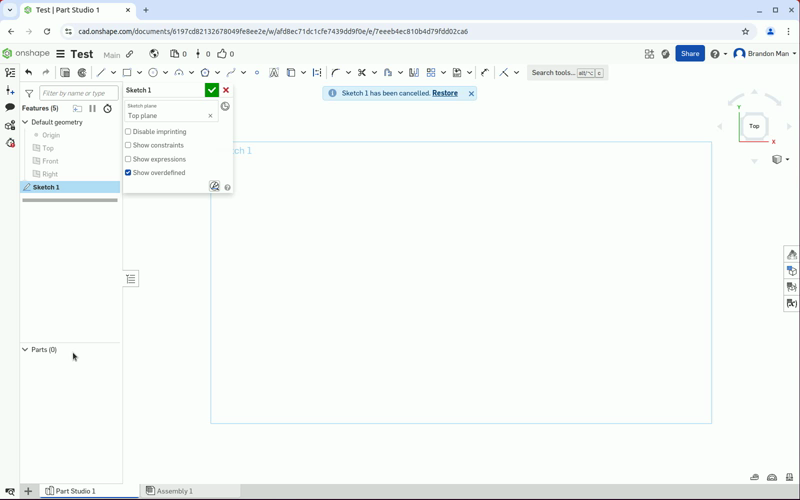
key(l)
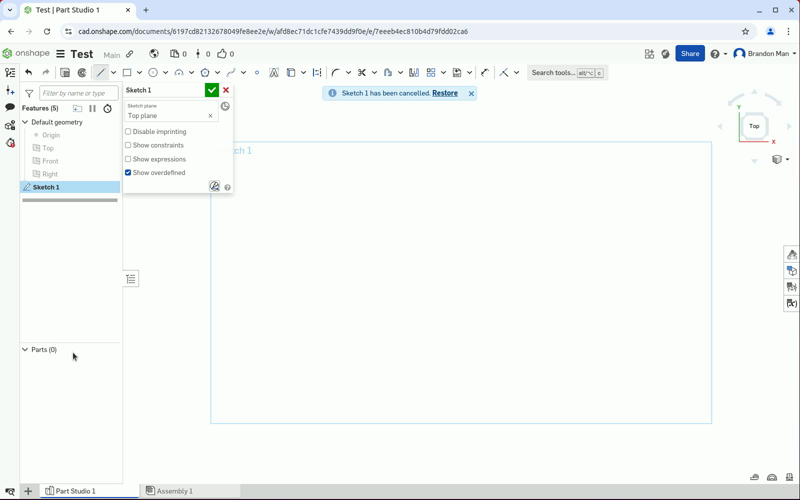
key_down(shift)
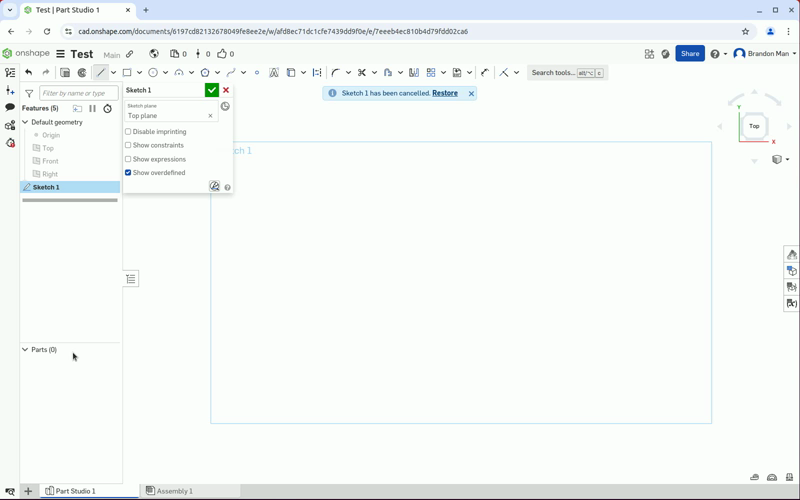
mouse_move(399, 339)
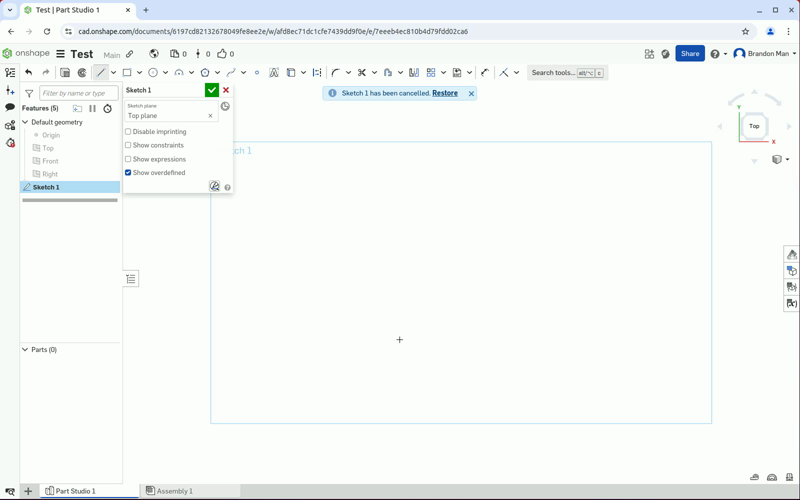
click(399, 339)
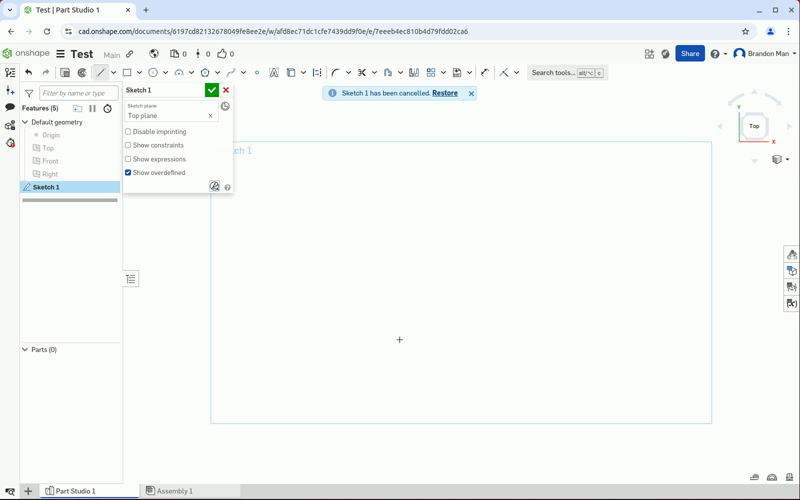
key_up(shift)
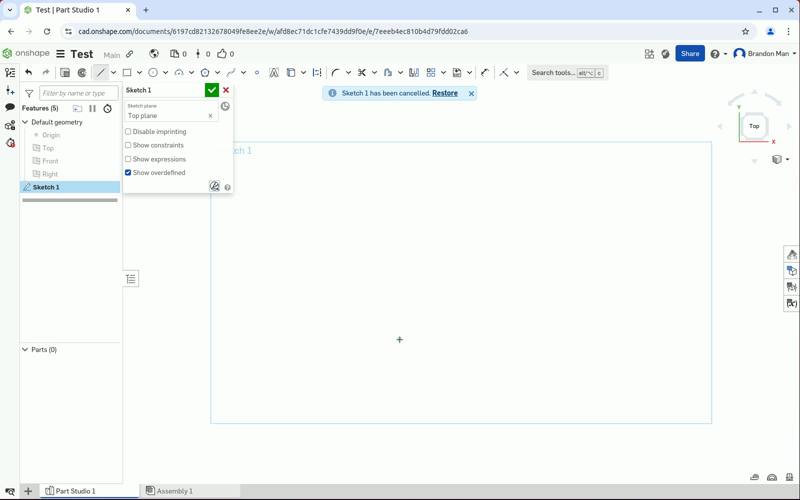
key_down(shift)
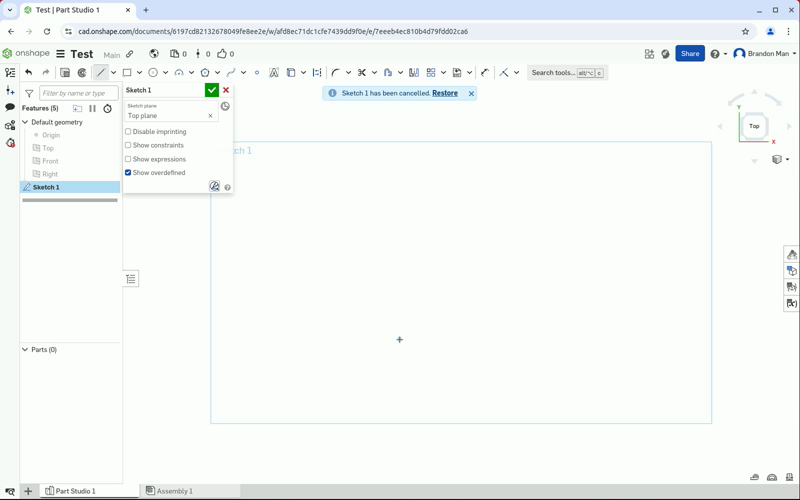
mouse_move(512, 339)
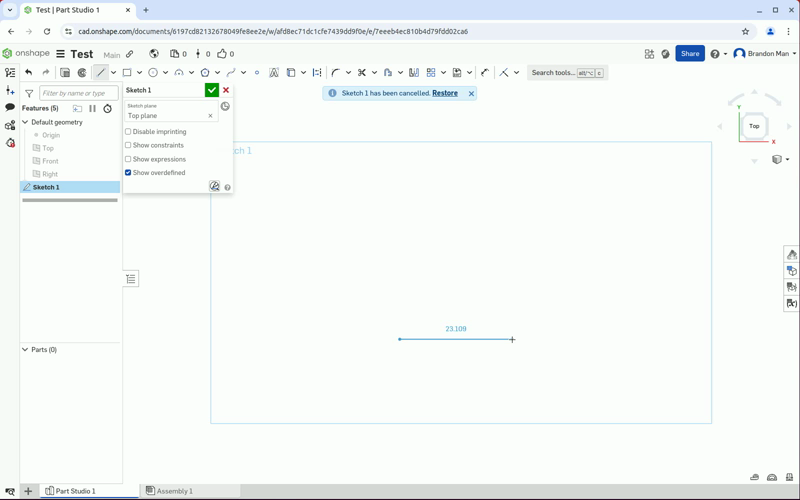
click(512, 339)
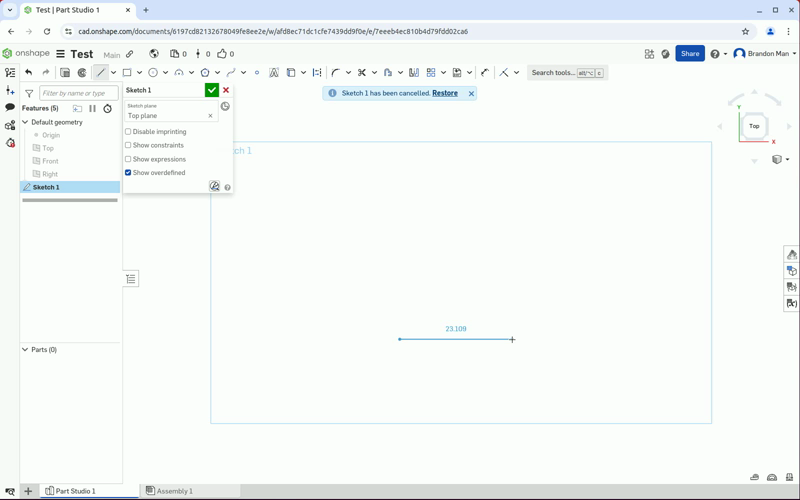
key_up(shift)
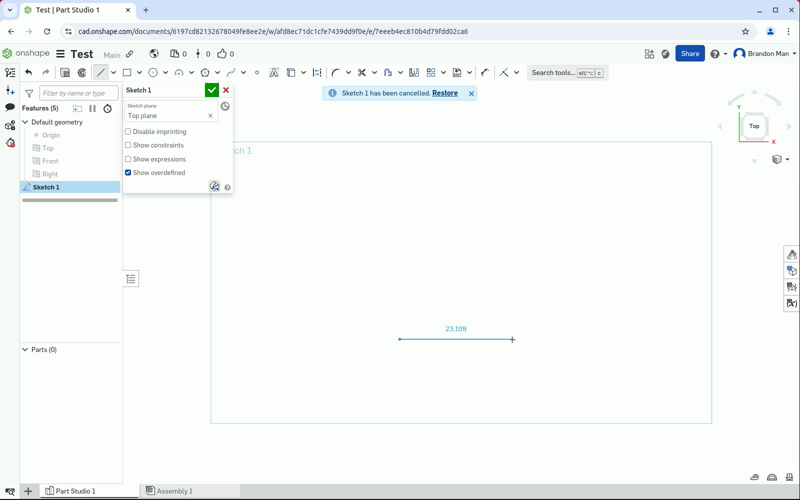
key_down(shift)
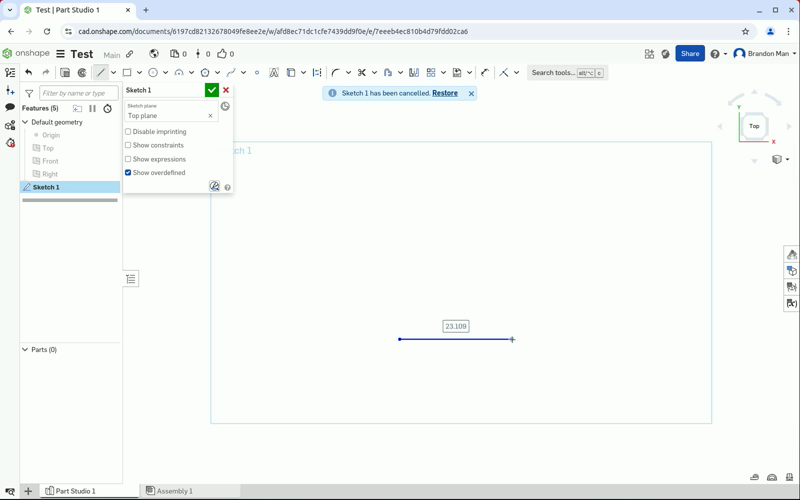
mouse_move(512, 226)
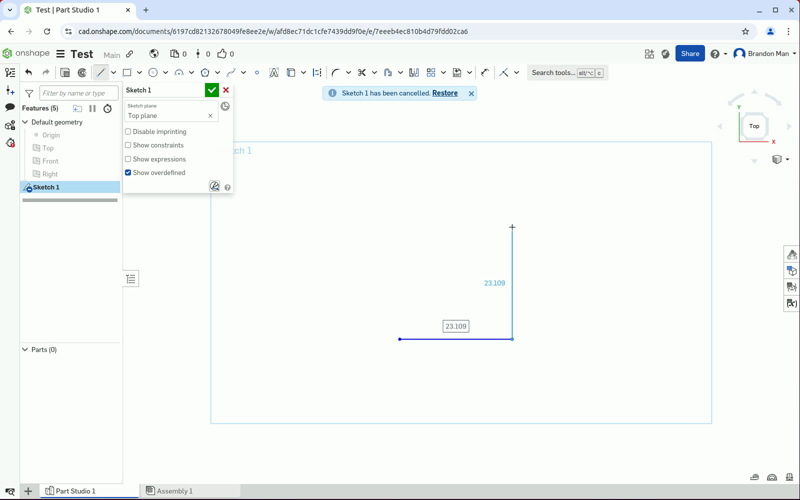
click(512, 226)
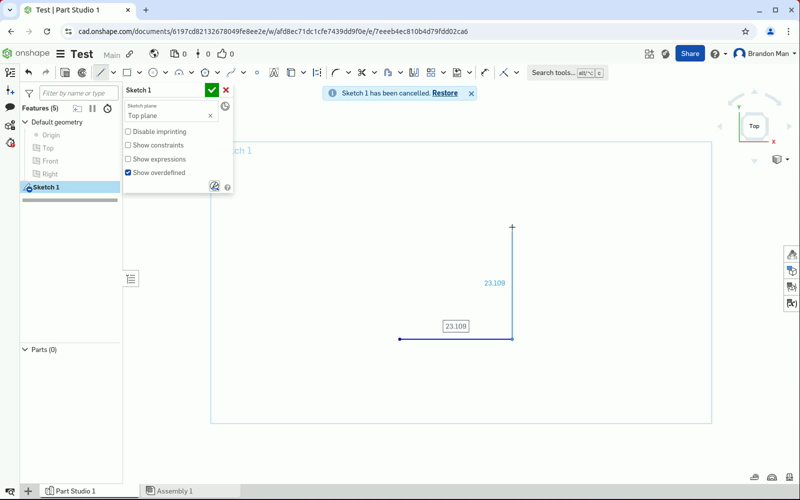
key_up(shift)
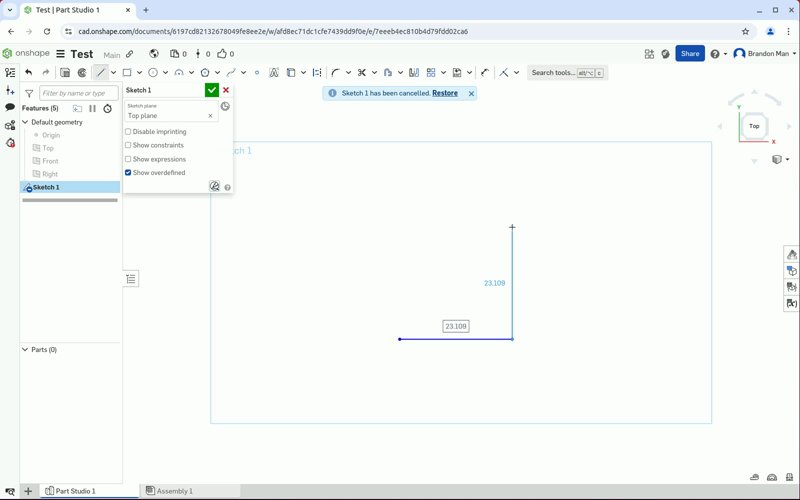
key_down(shift)
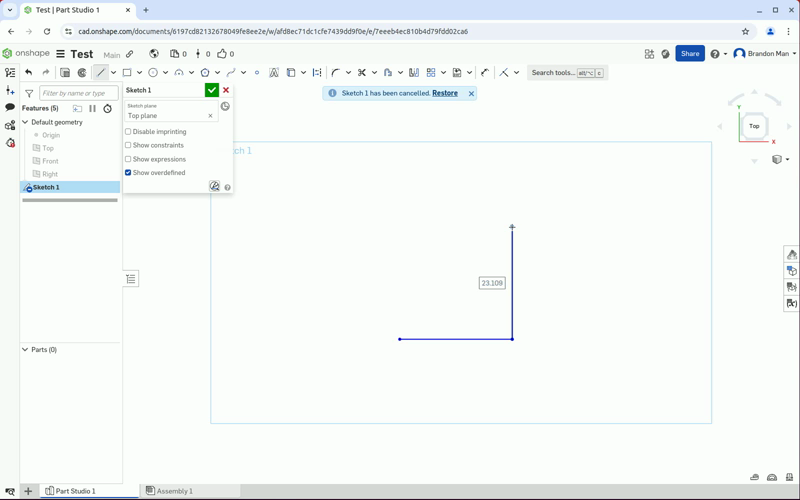
mouse_move(399, 226)
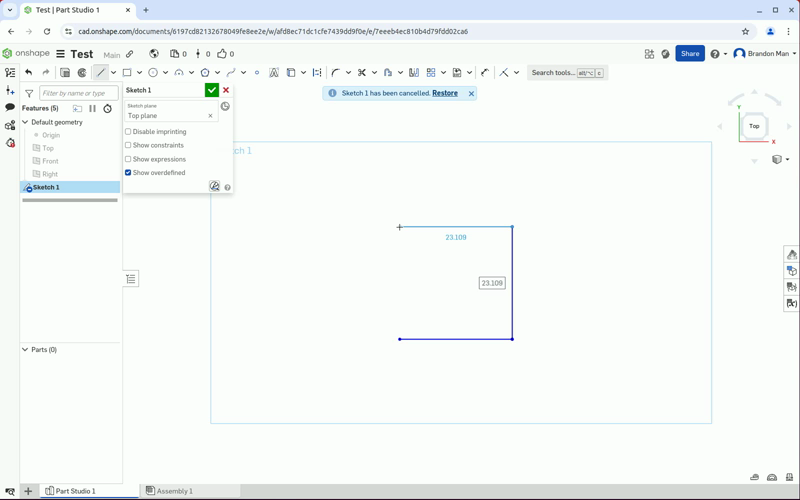
click(399, 226)
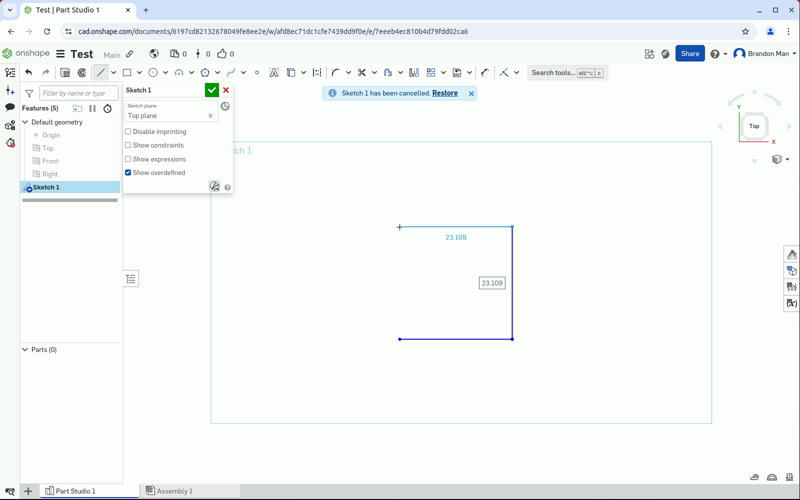
key_up(shift)
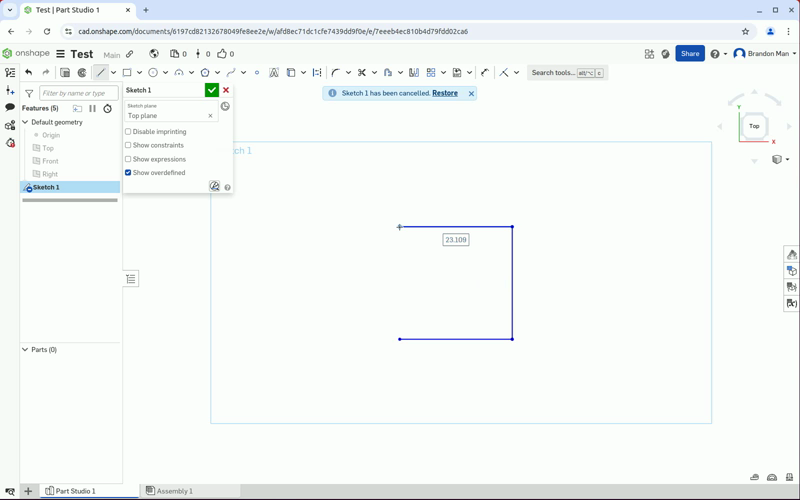
key_down(shift)
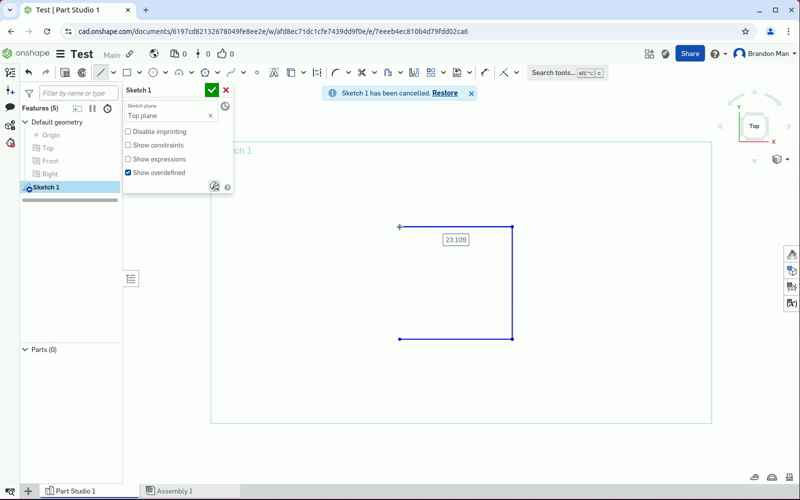
mouse_move(399, 339)
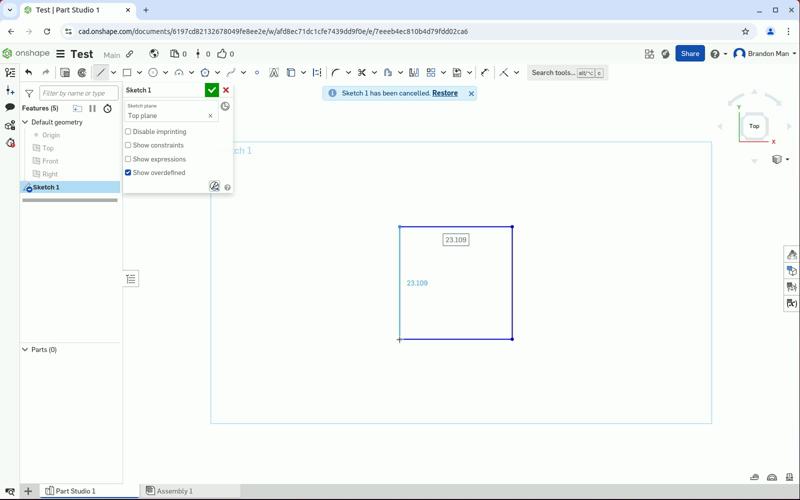
key_up(shift)
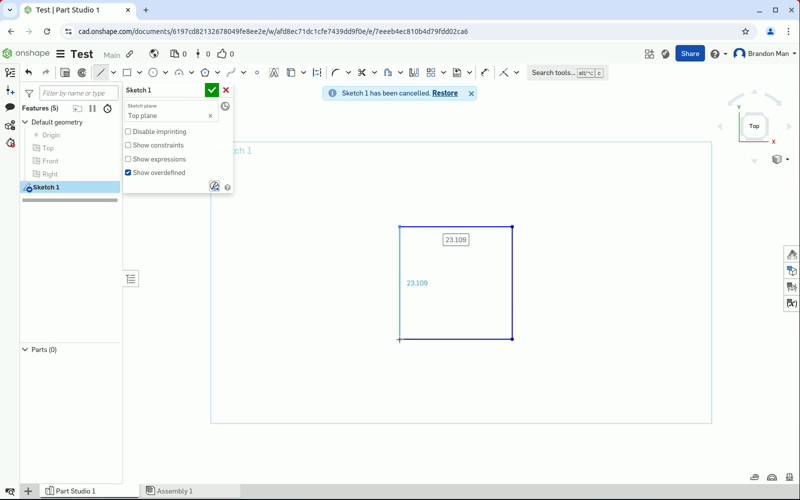
click(399, 339)
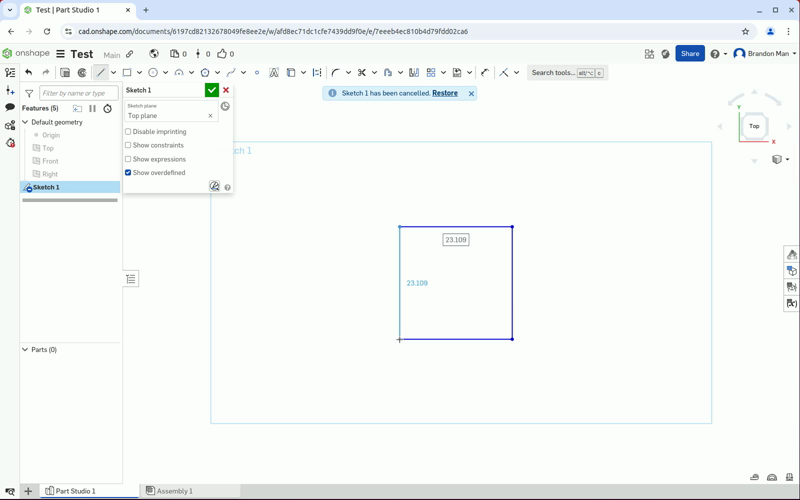
key(esc)
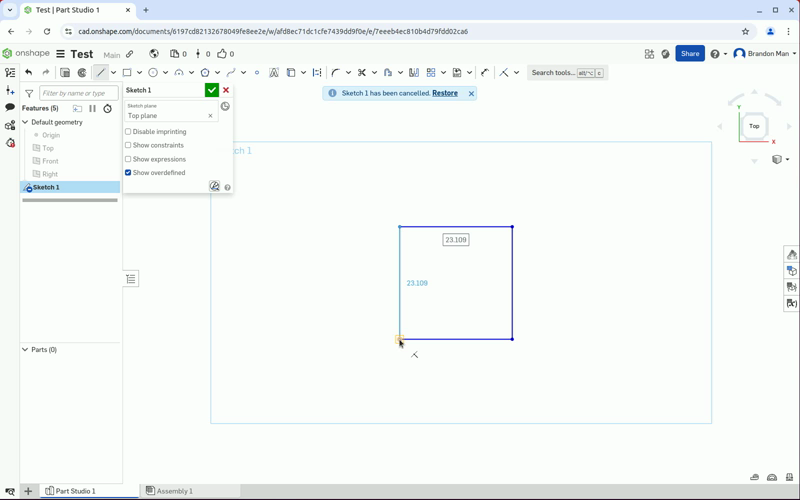
mouse_move(494, 239)
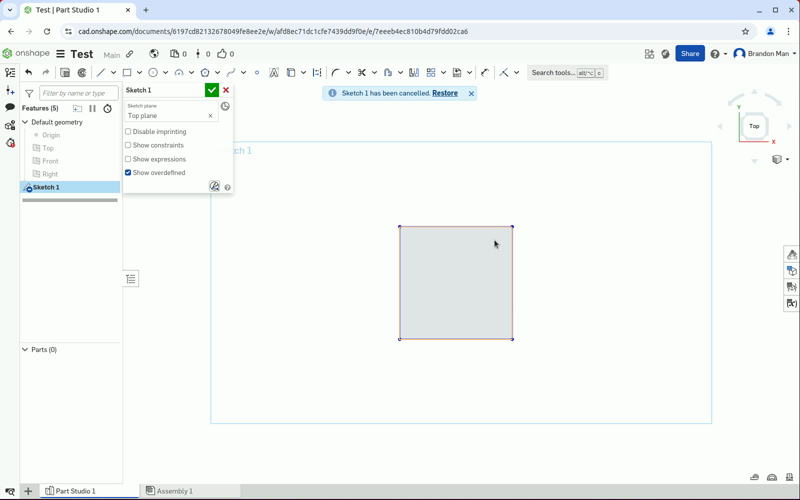
click(494, 239)
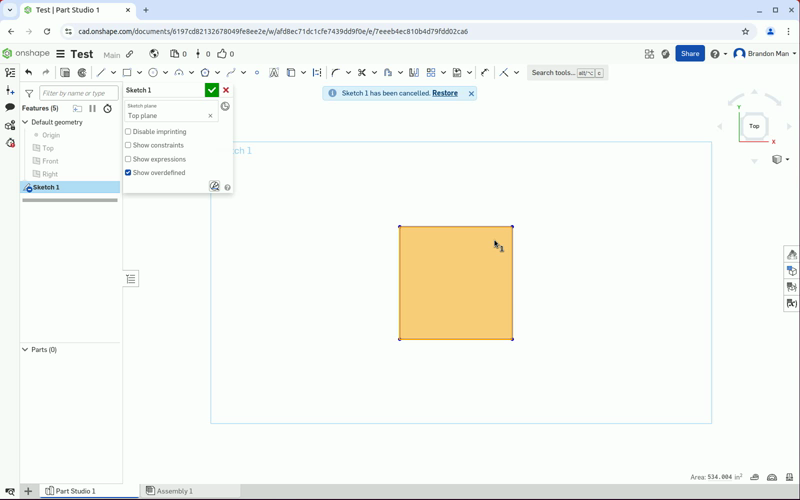
mouse_move(73, 352)
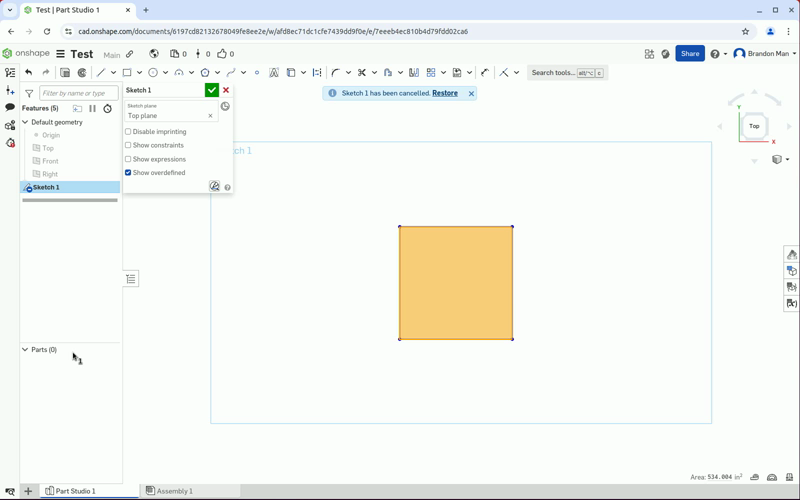
key(shift+y)
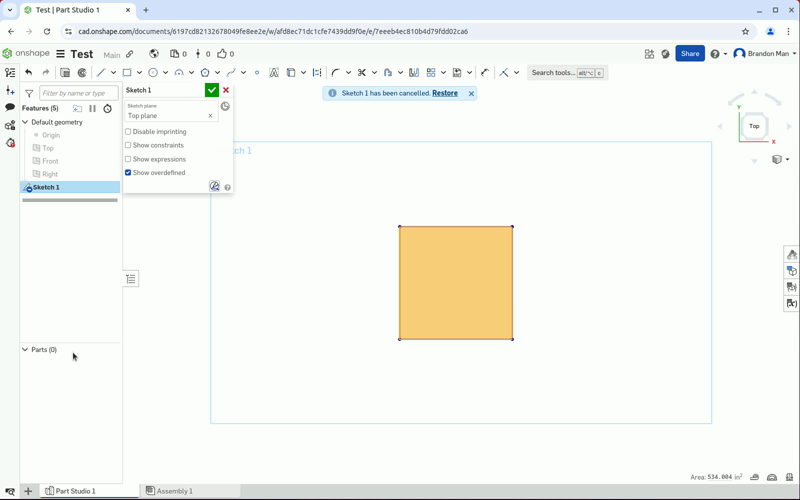
key(shift+e)
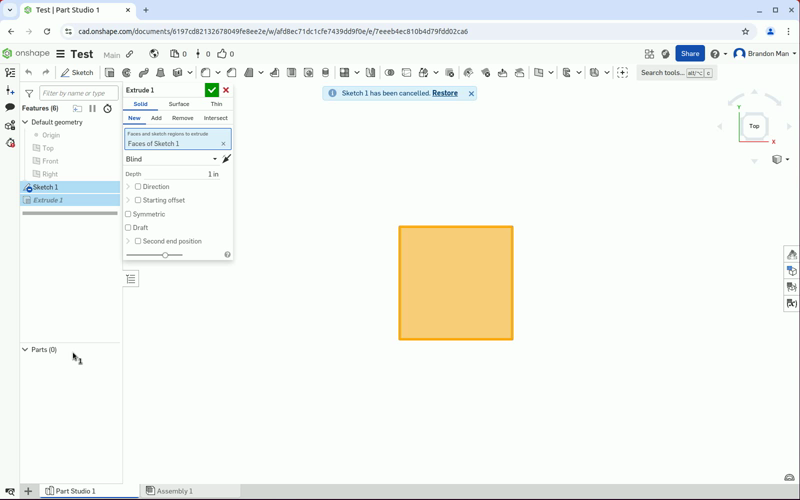
mouse_move(143, 106)
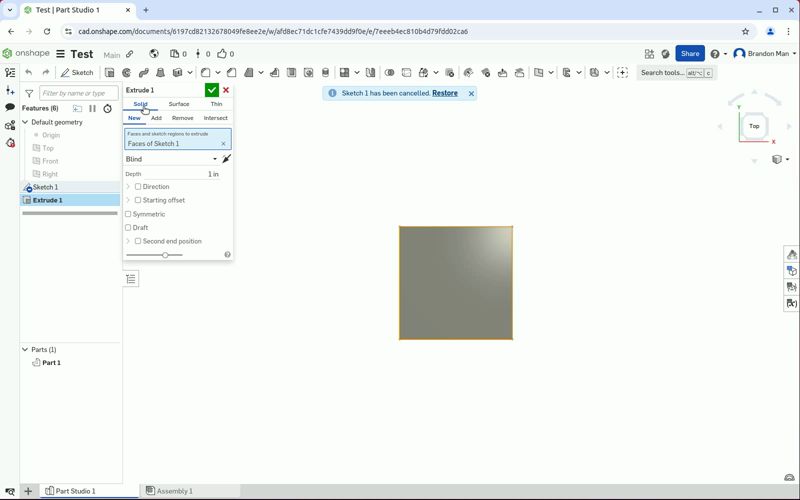
click(143, 106)
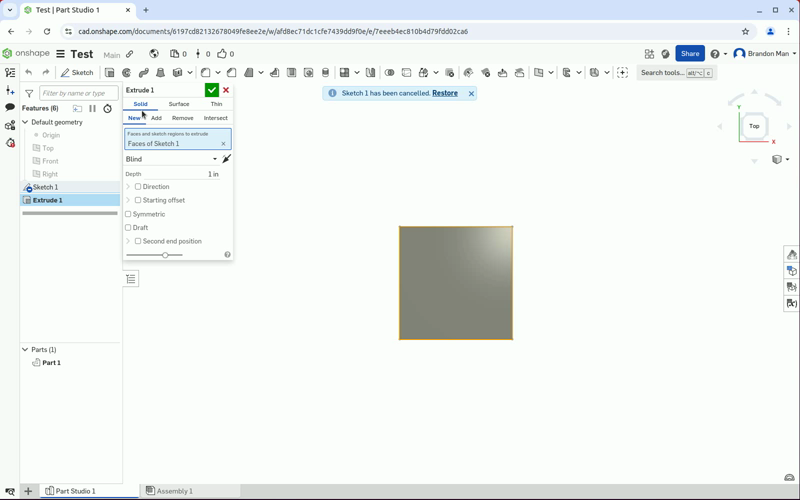
mouse_move(137, 120)
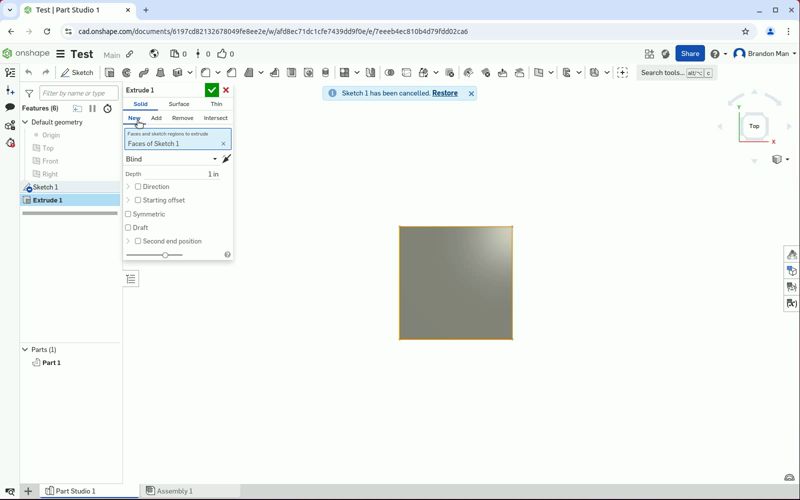
click(137, 120)
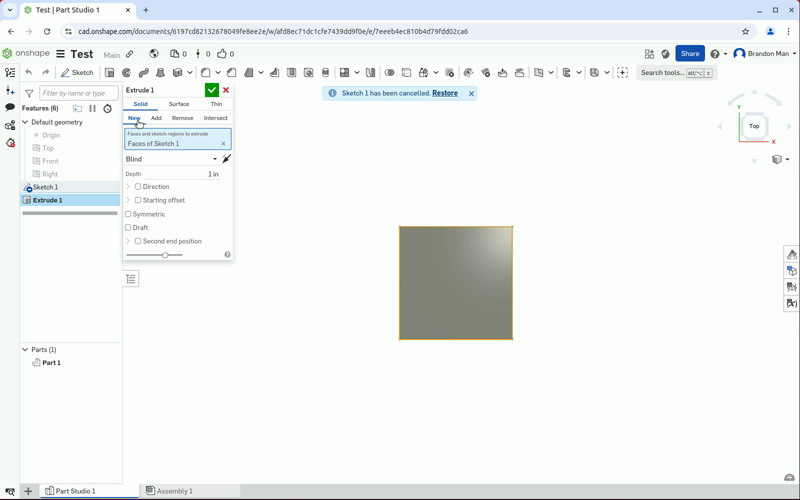
key(tab, 4)
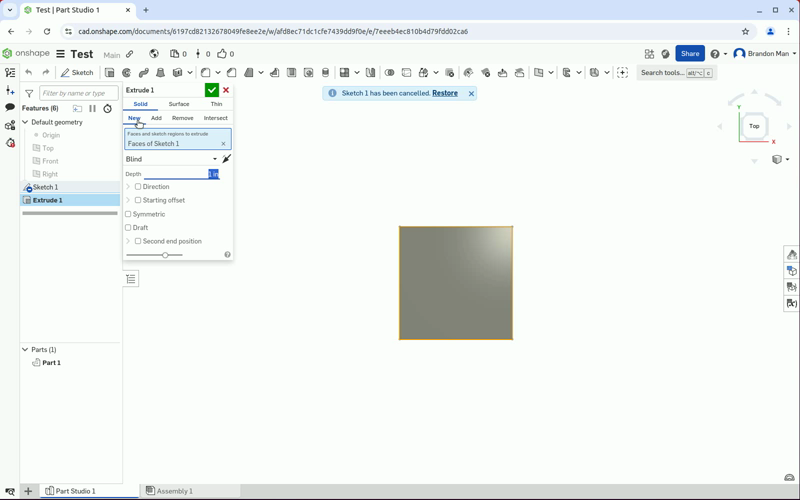
text(1.204)
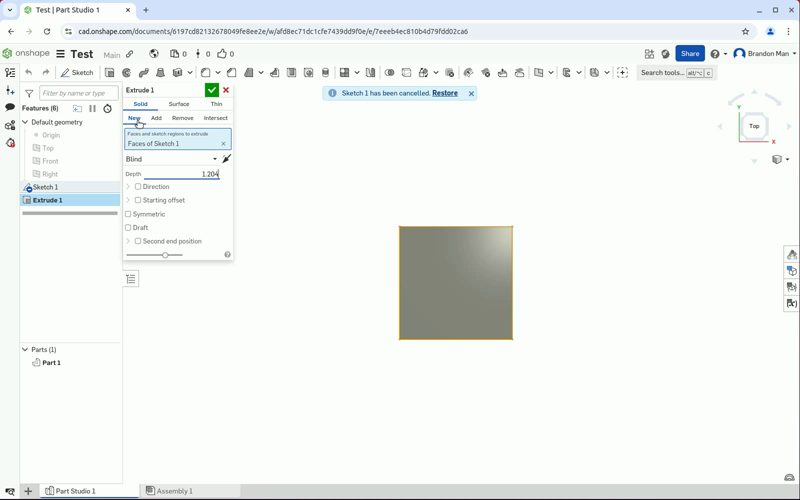
key(enter)
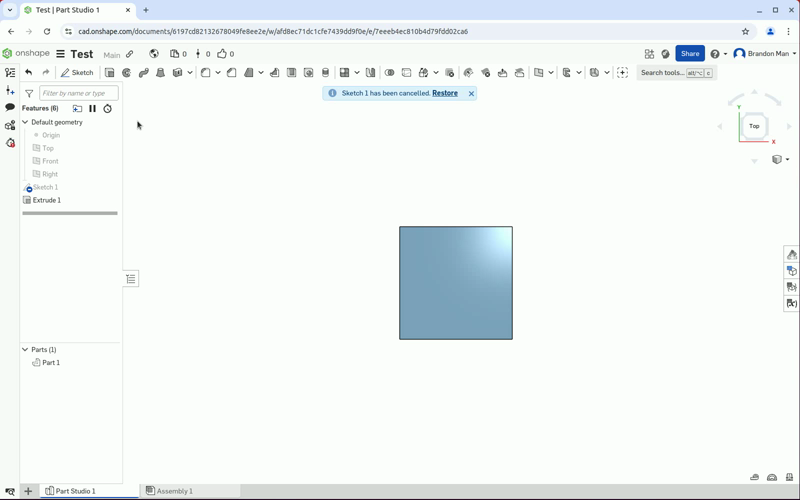
key(shift+h)
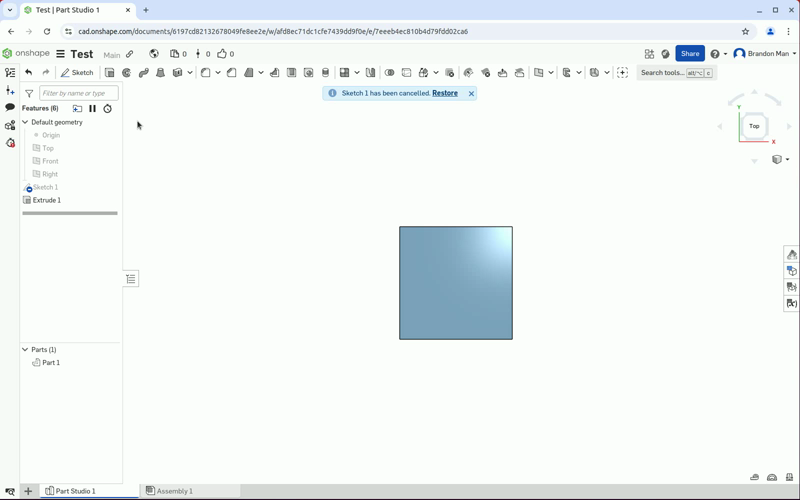
key(shift+h)
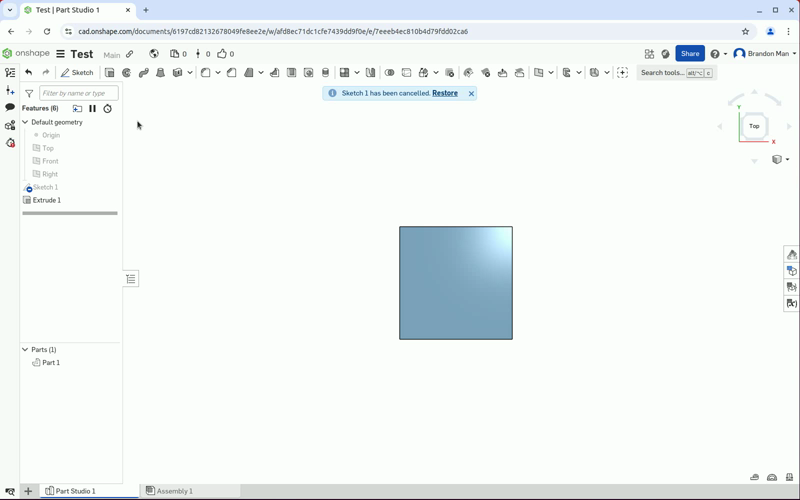
mouse_move(73, 189)
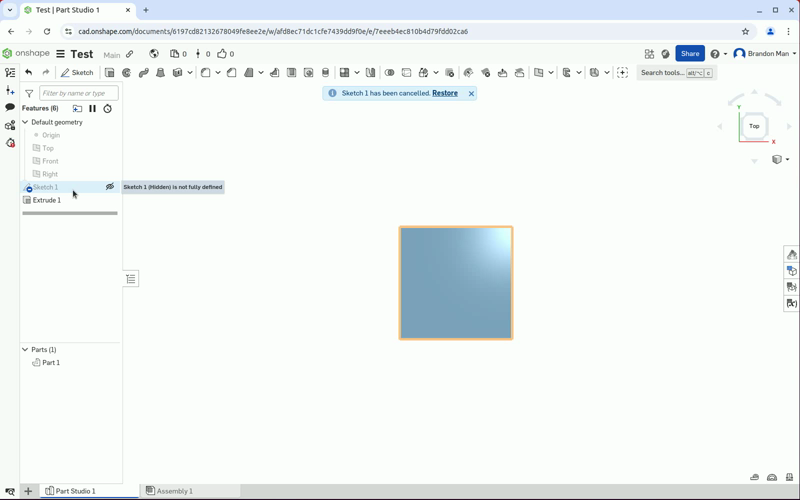
click(73, 189)
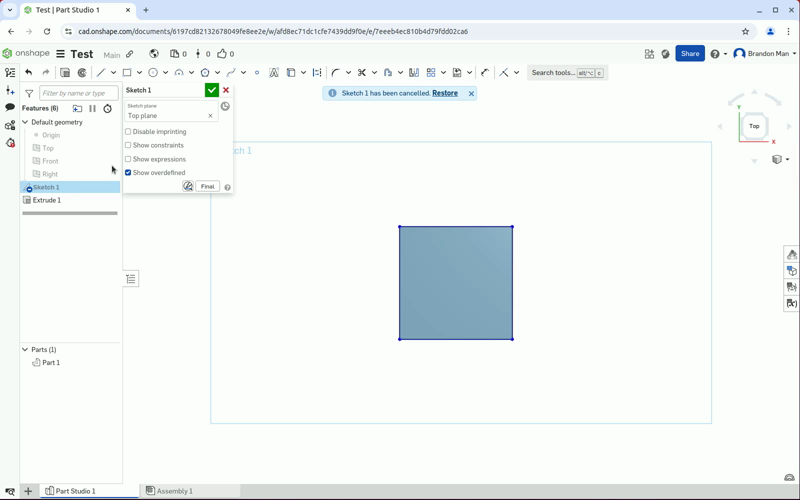
mouse_move(229, 92)
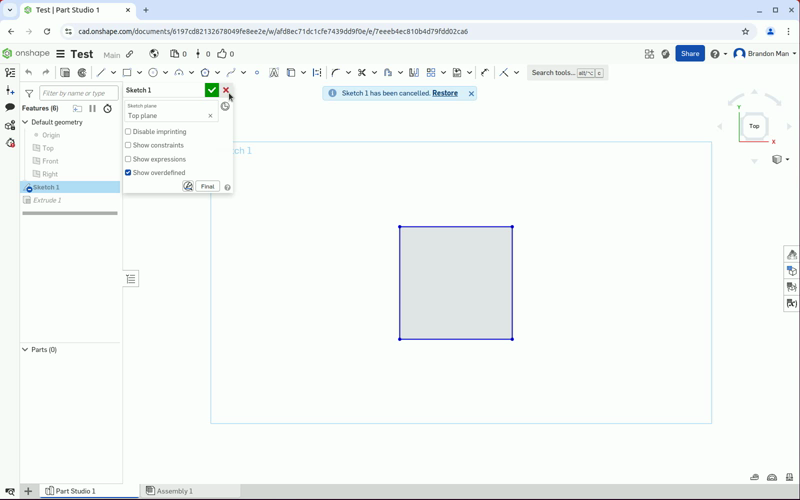
click(229, 92)
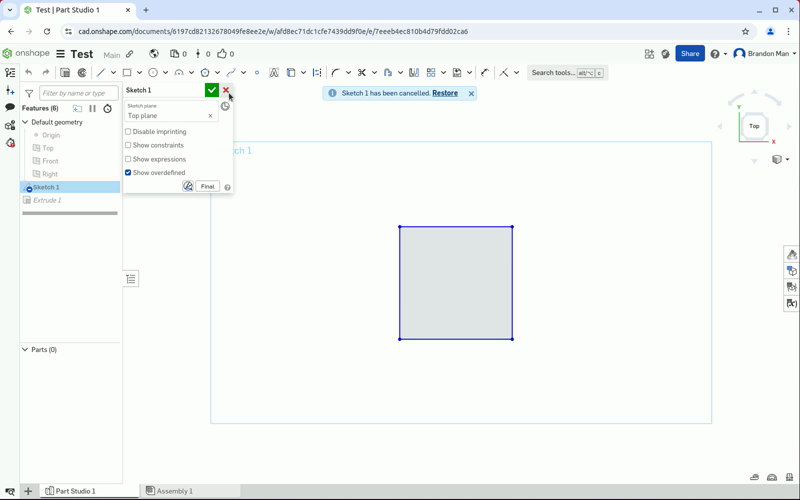
key(shift+s)
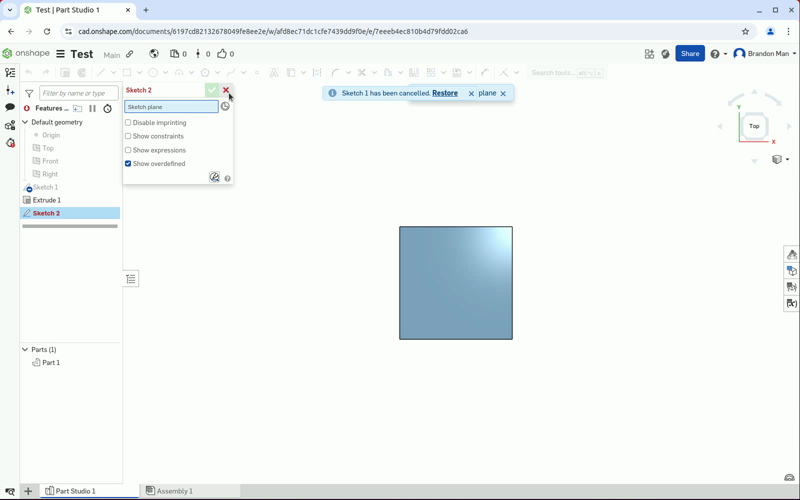
mouse_move(73, 150)
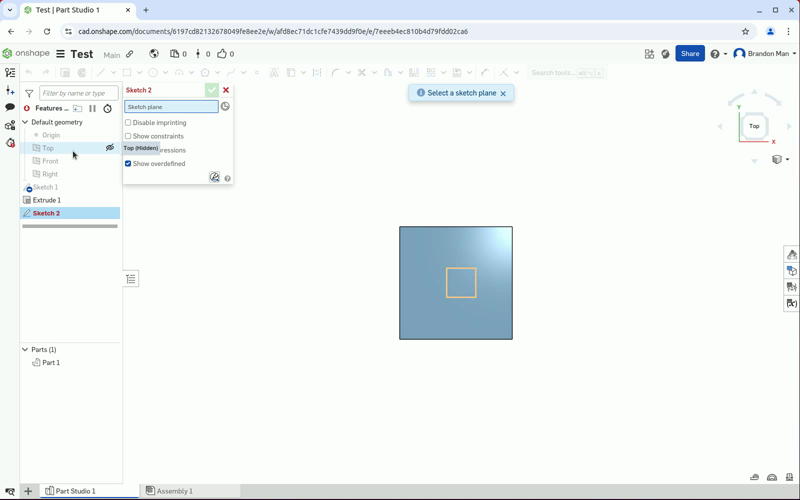
click(73, 150)
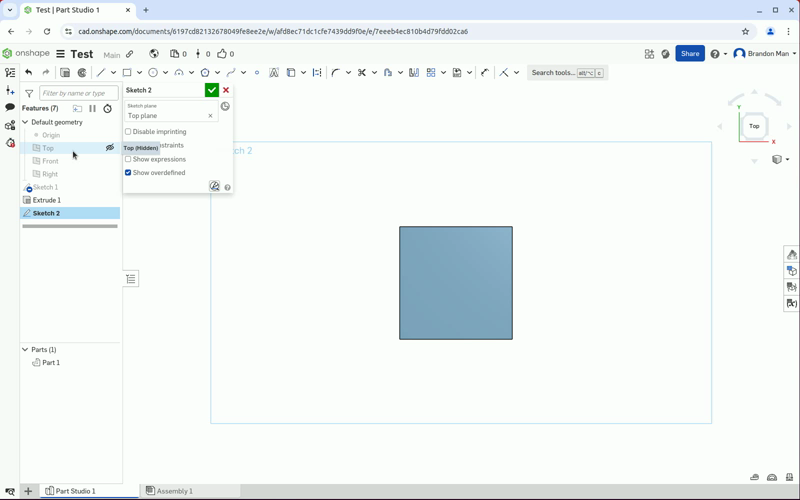
mouse_move(73, 352)
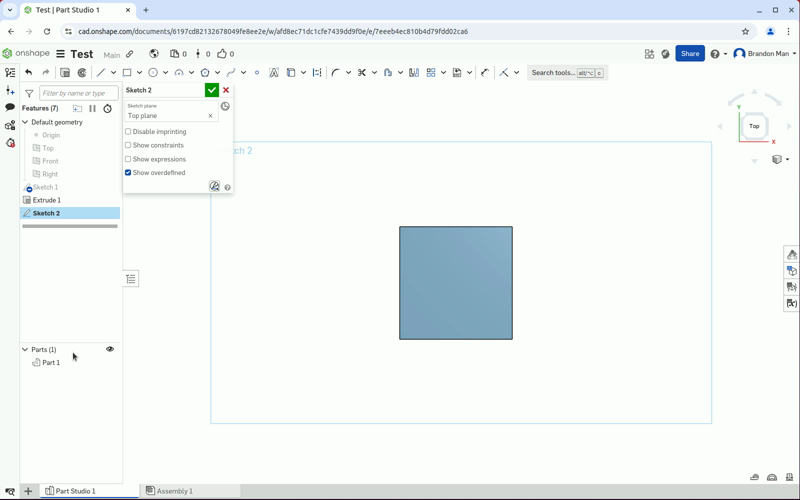
key(y)
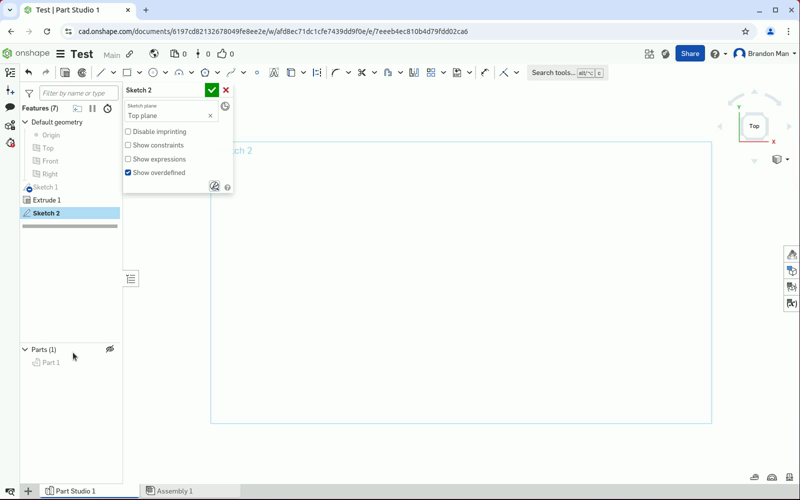
key(l)
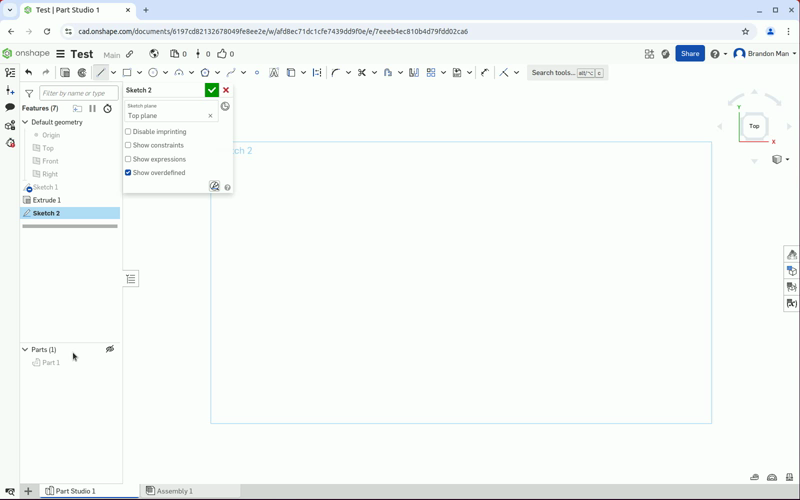
key_down(shift)
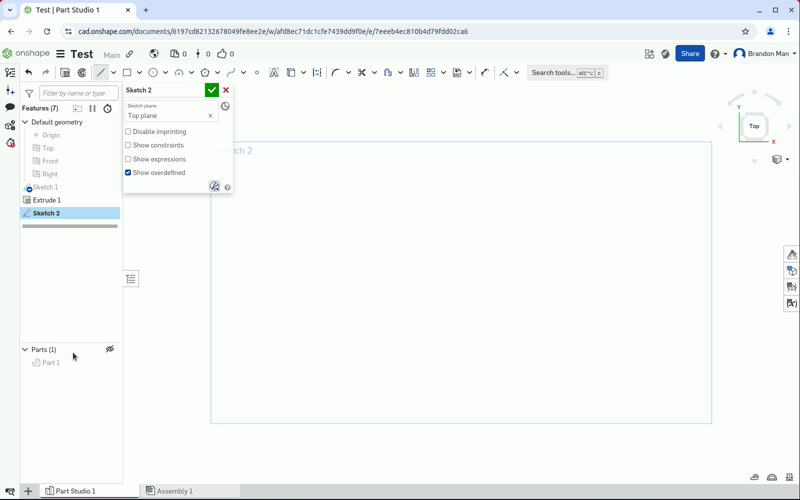
mouse_move(393, 345)
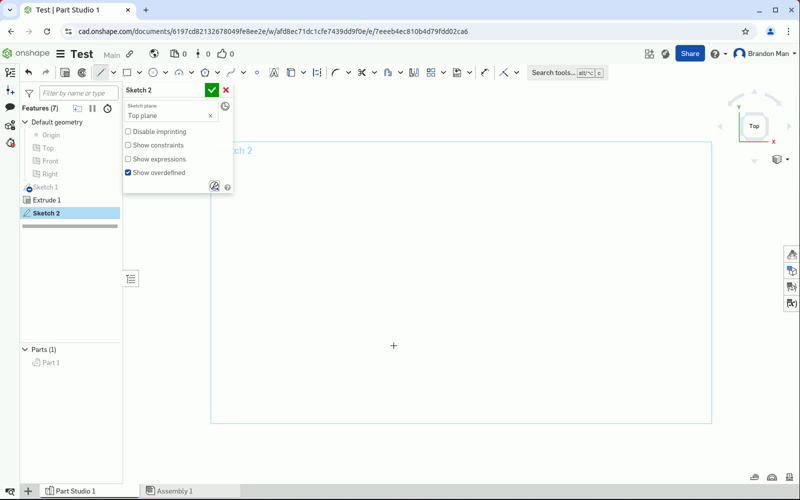
click(393, 345)
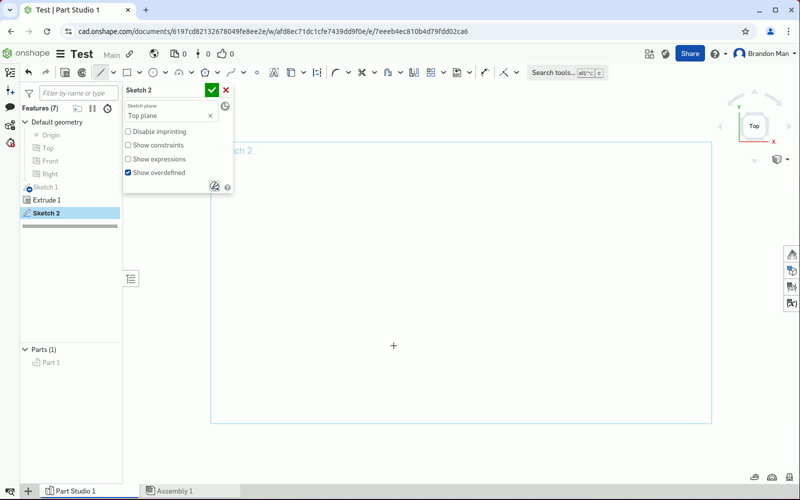
key_up(shift)
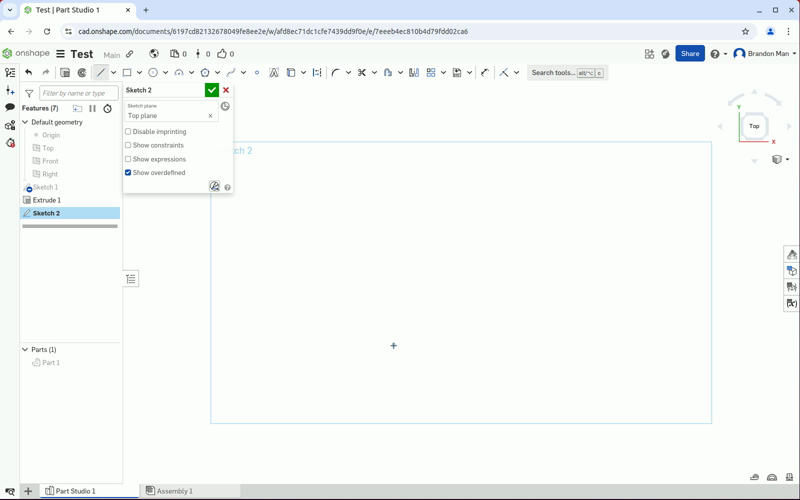
key_down(shift)
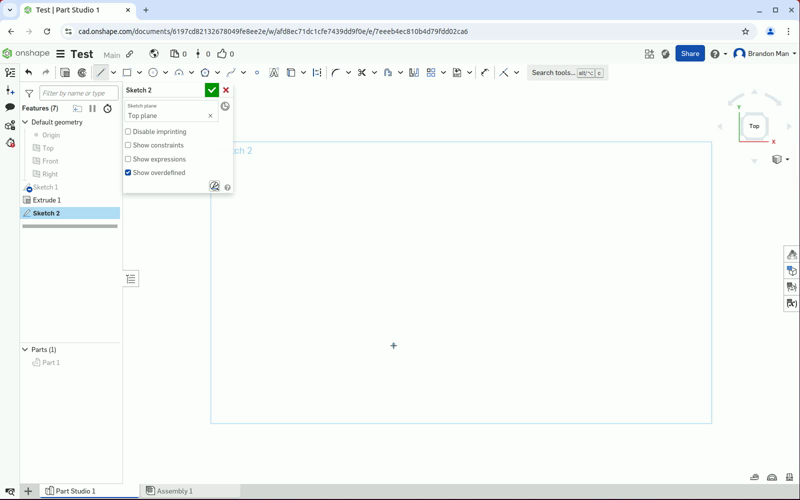
mouse_move(518, 345)
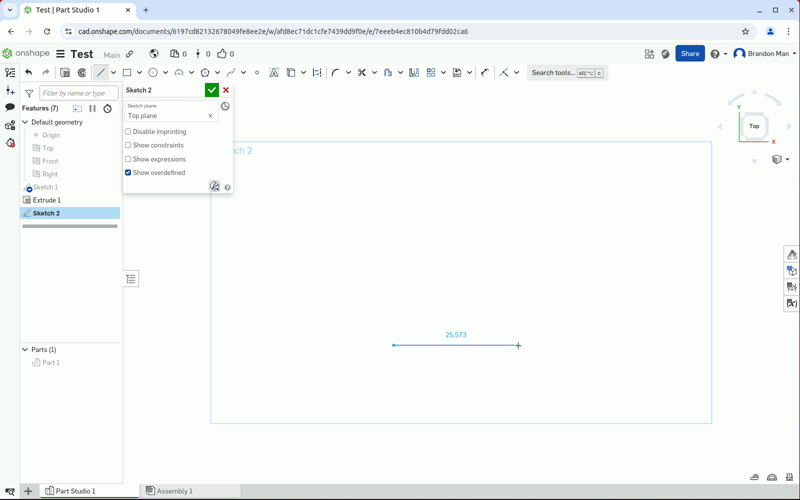
click(518, 345)
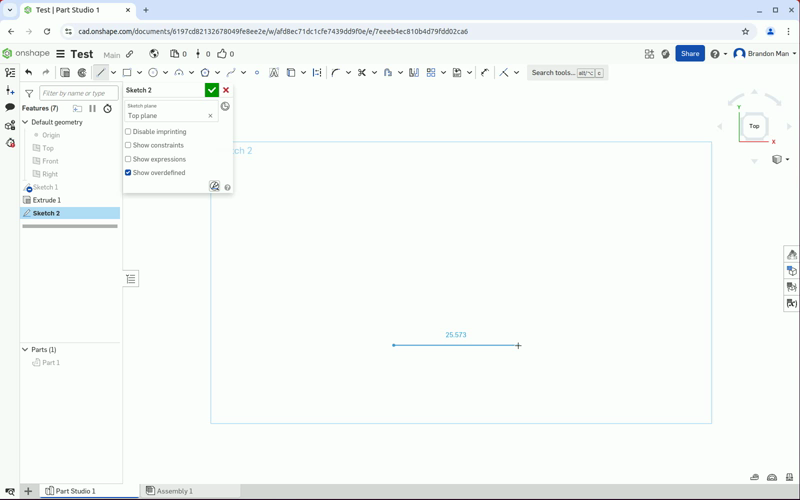
key_up(shift)
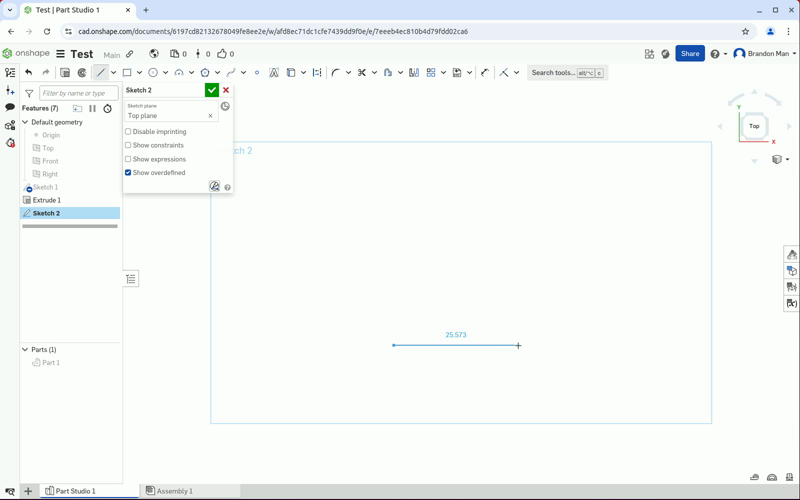
key_down(shift)
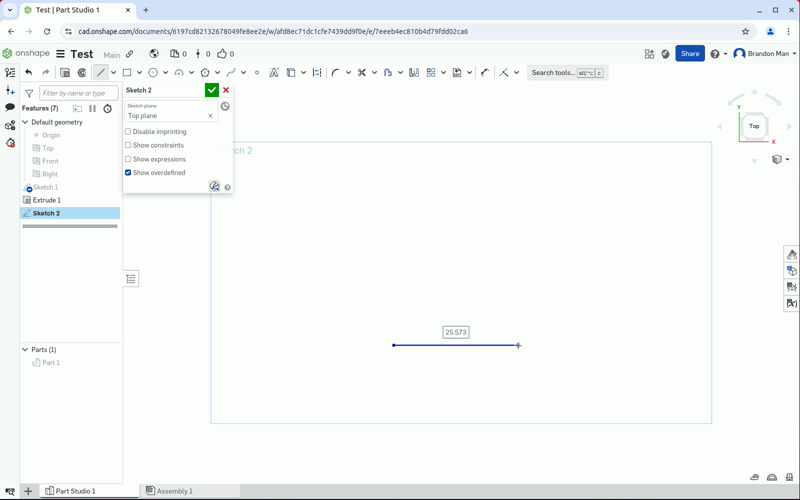
mouse_move(518, 220)
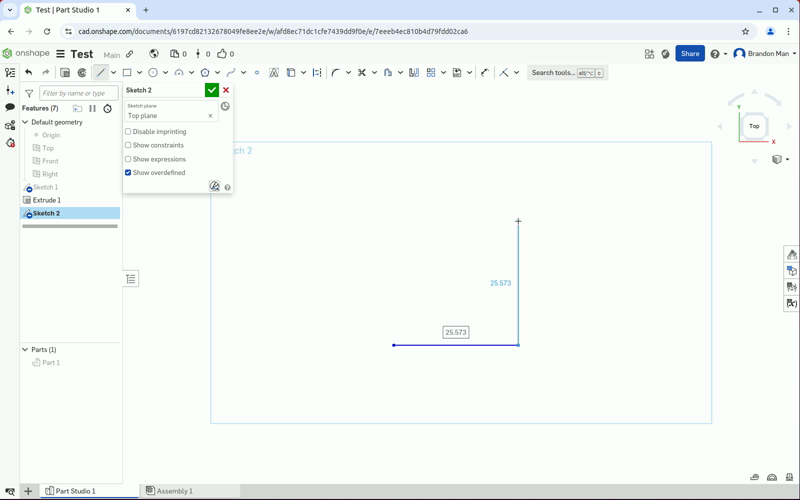
click(518, 220)
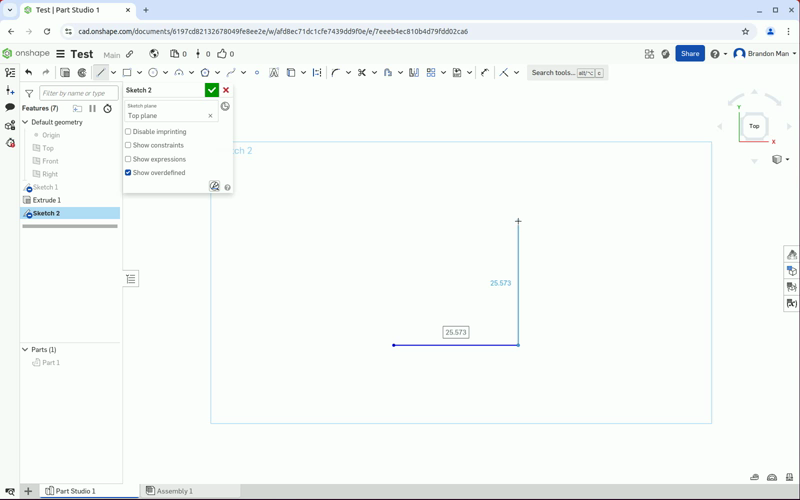
key_up(shift)
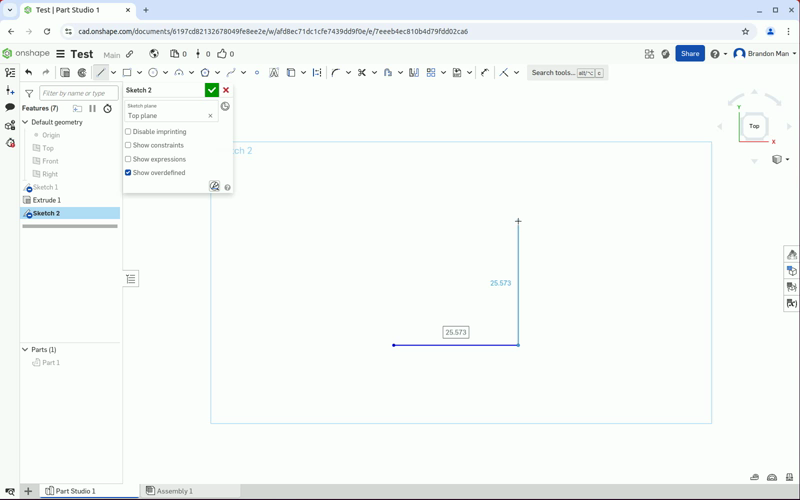
key_down(shift)
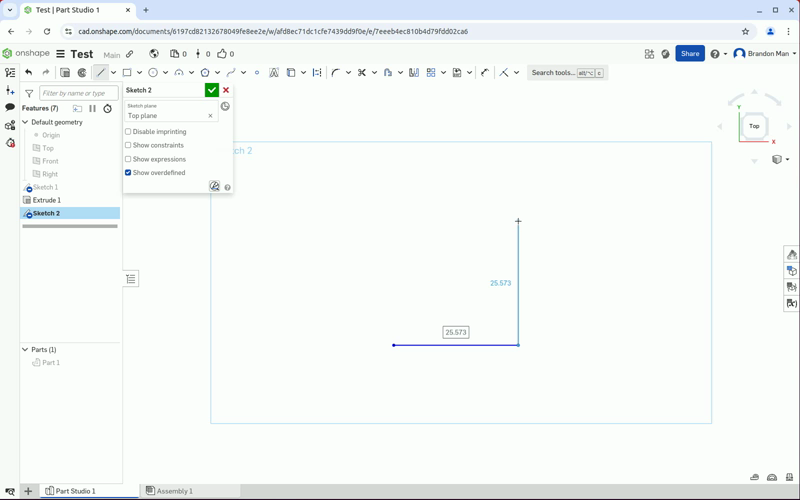
mouse_move(393, 220)
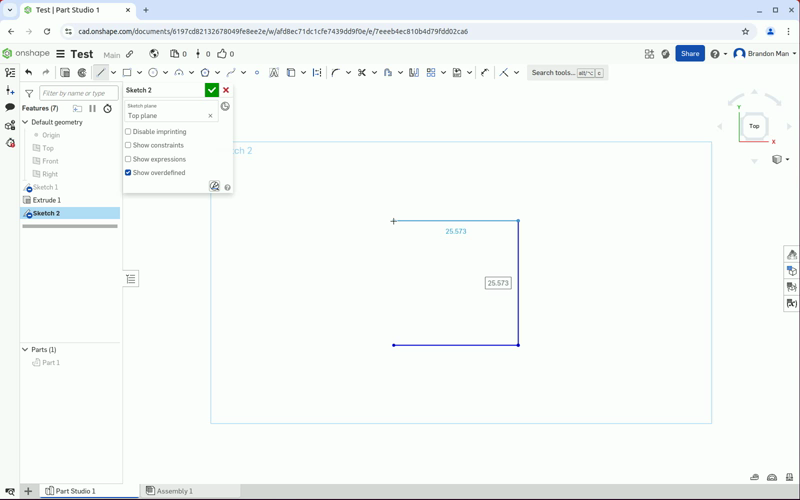
click(393, 220)
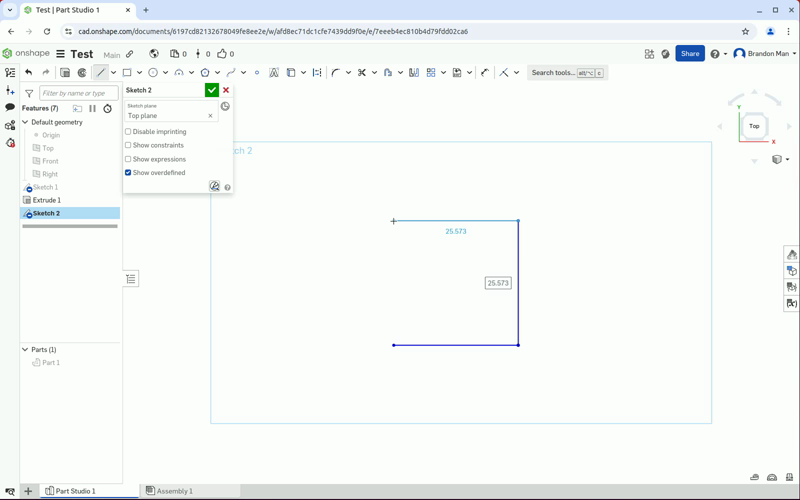
key_up(shift)
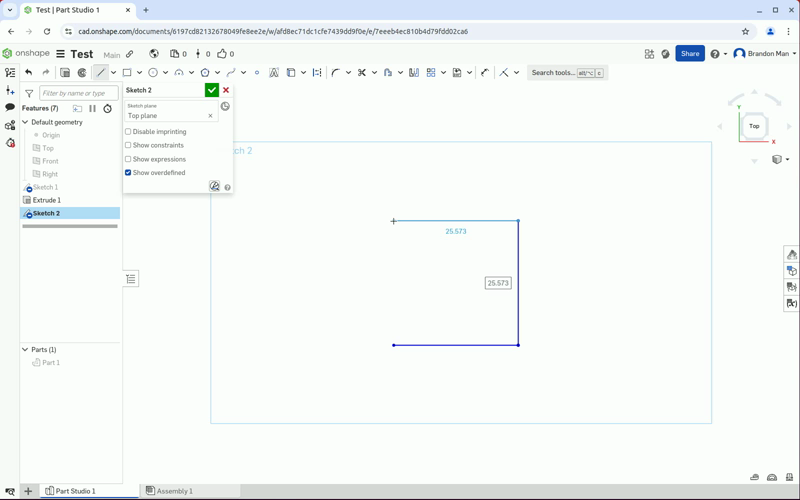
key_down(shift)
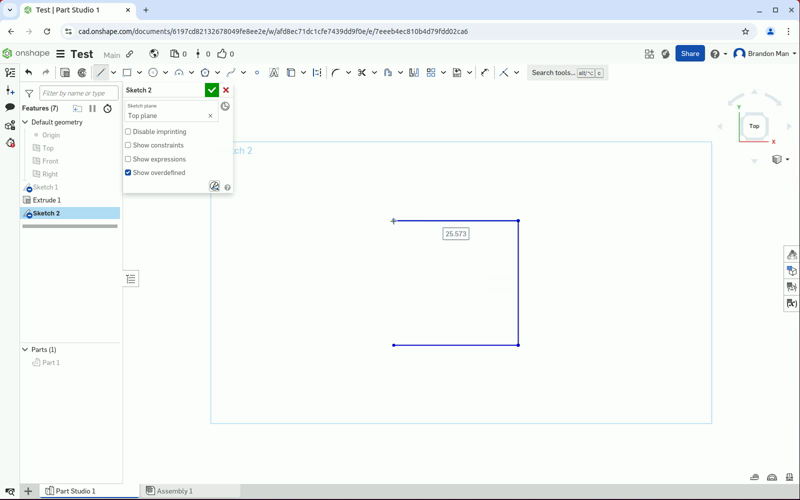
mouse_move(393, 345)
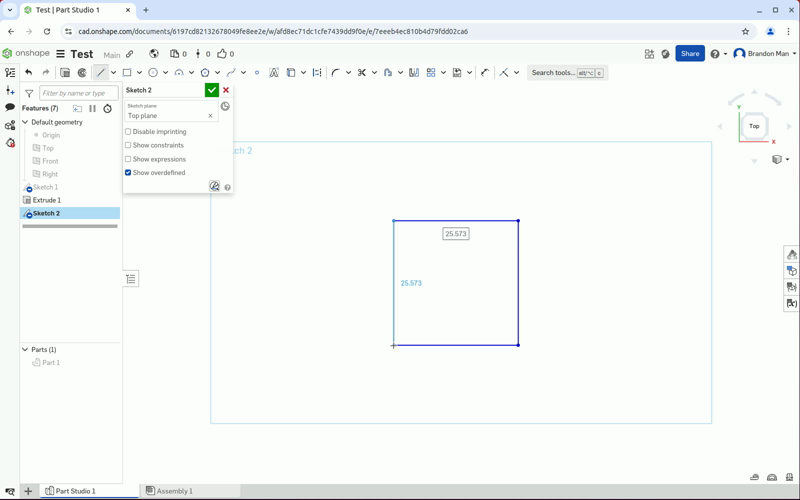
key_up(shift)
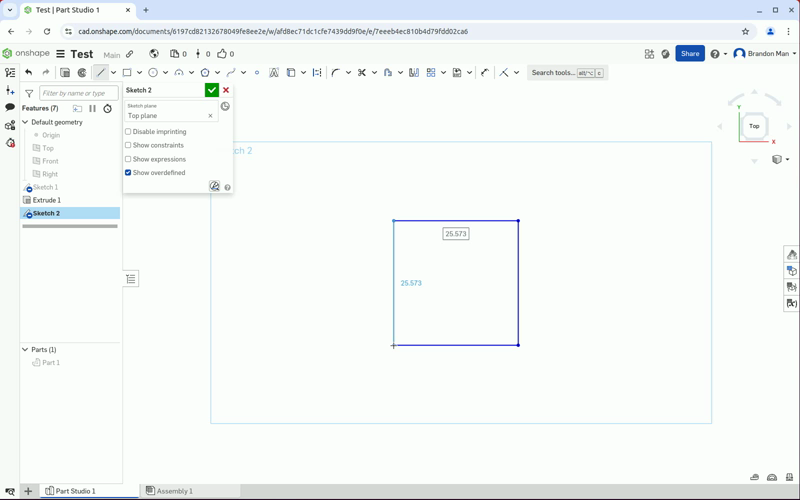
click(393, 345)
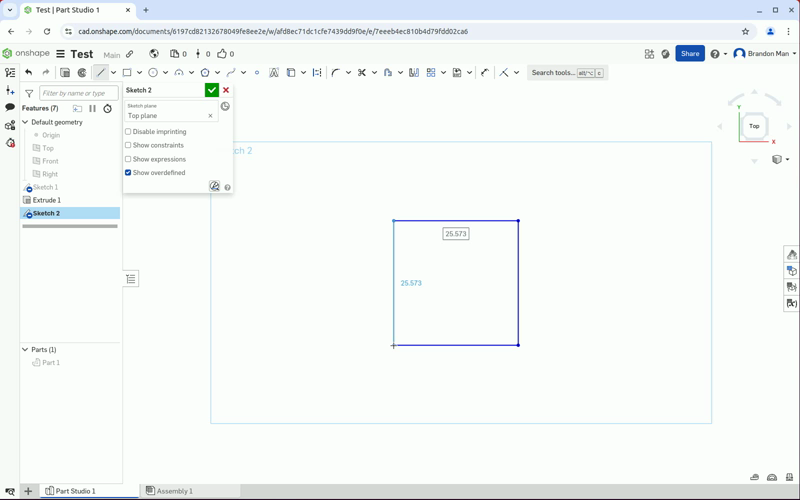
key(esc)
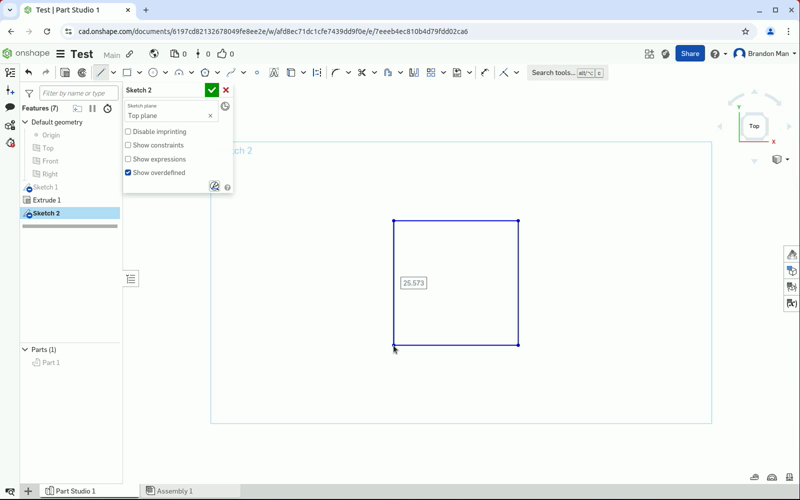
key(l)
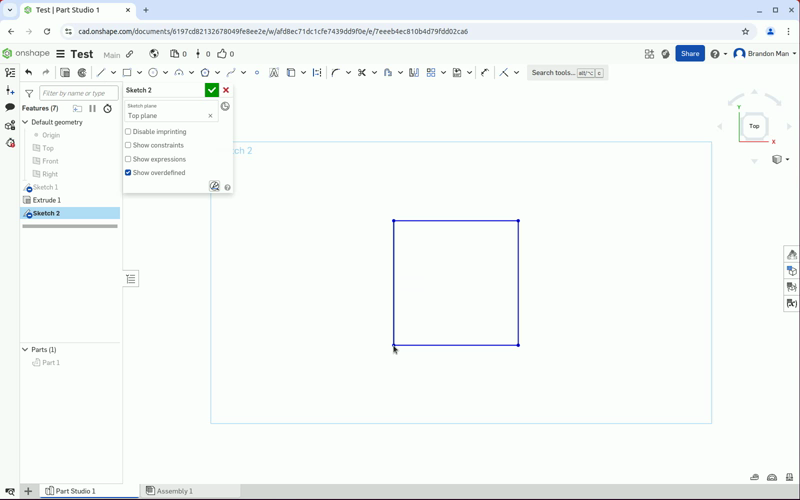
key_down(shift)
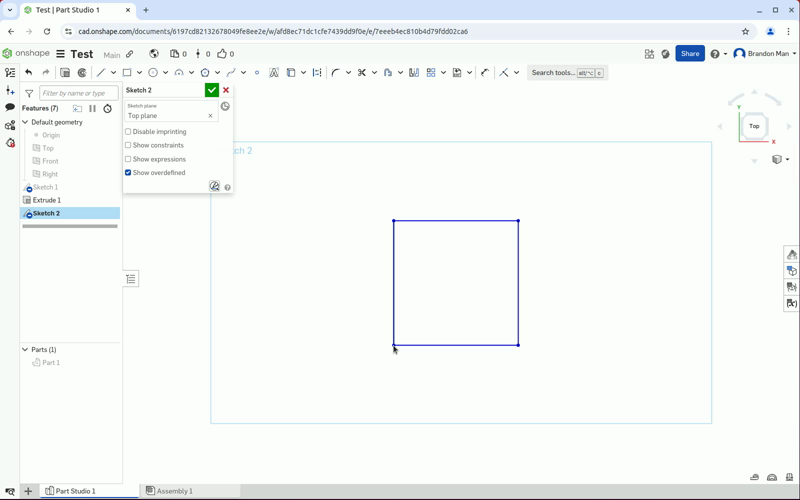
mouse_move(399, 339)
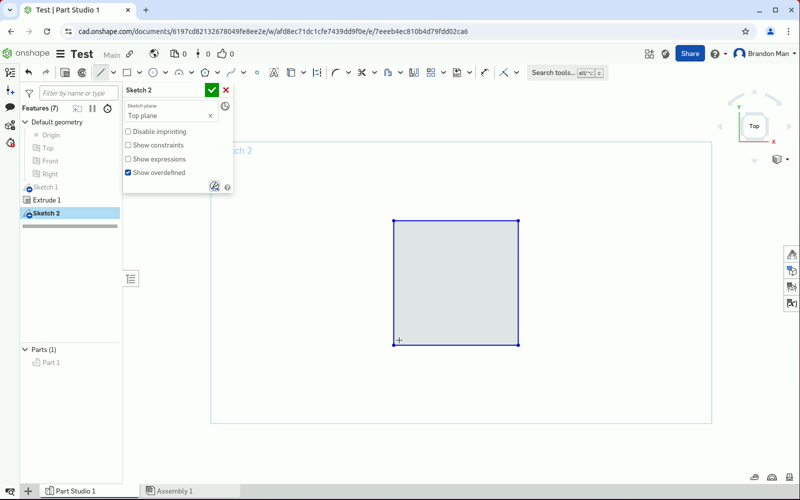
click(399, 339)
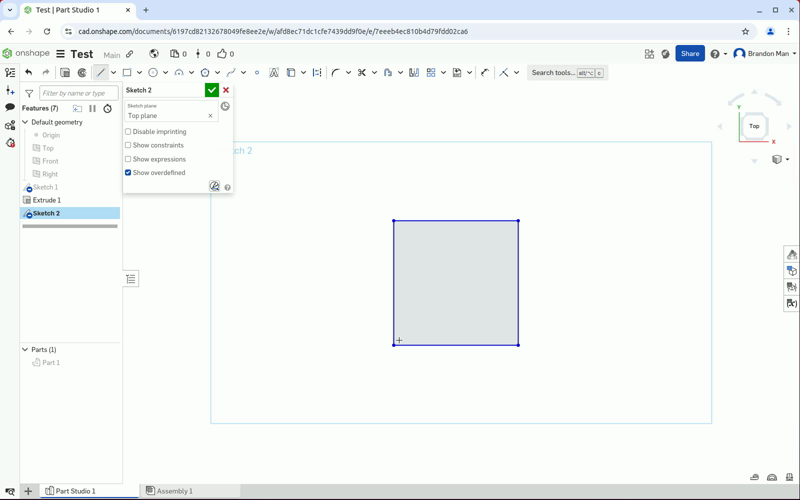
key_up(shift)
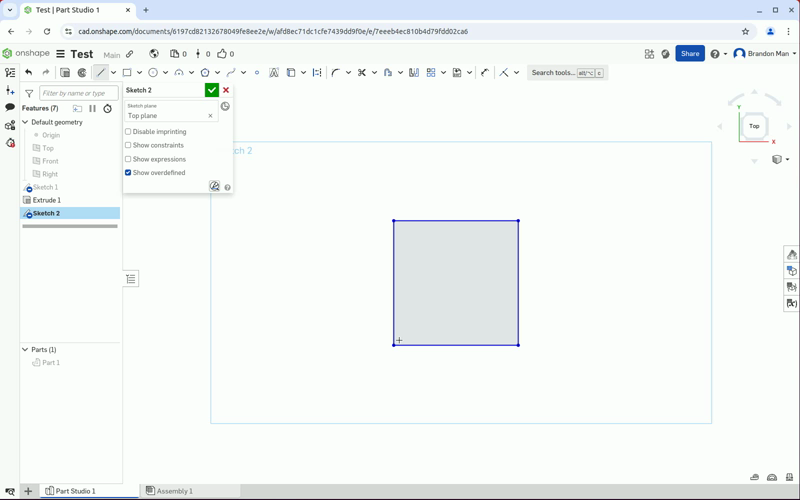
key_down(shift)
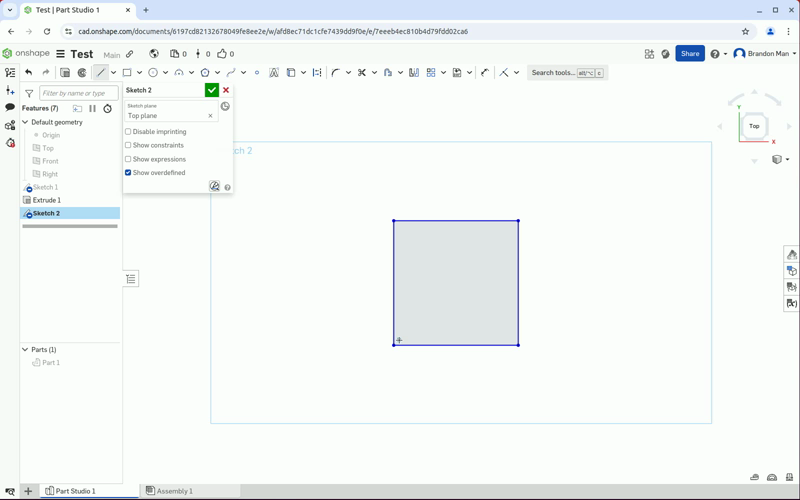
mouse_move(513, 339)
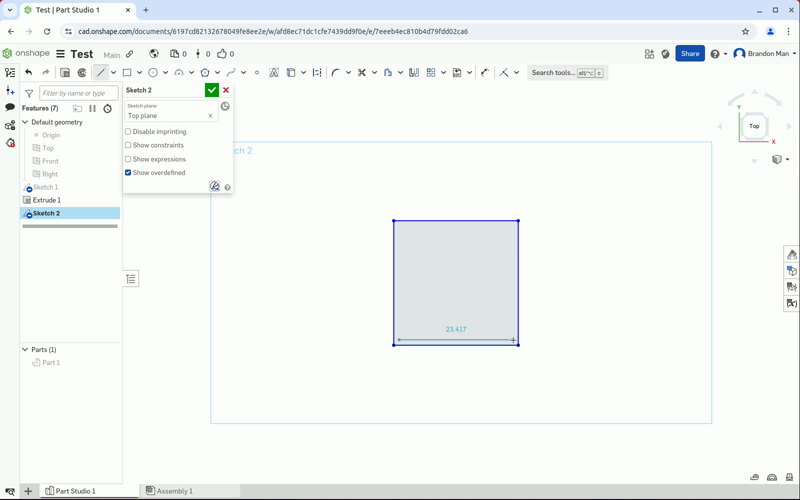
click(513, 339)
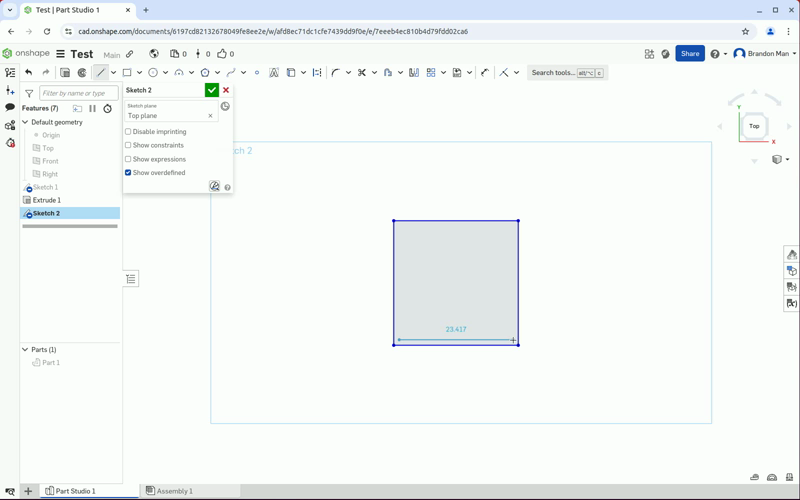
key_up(shift)
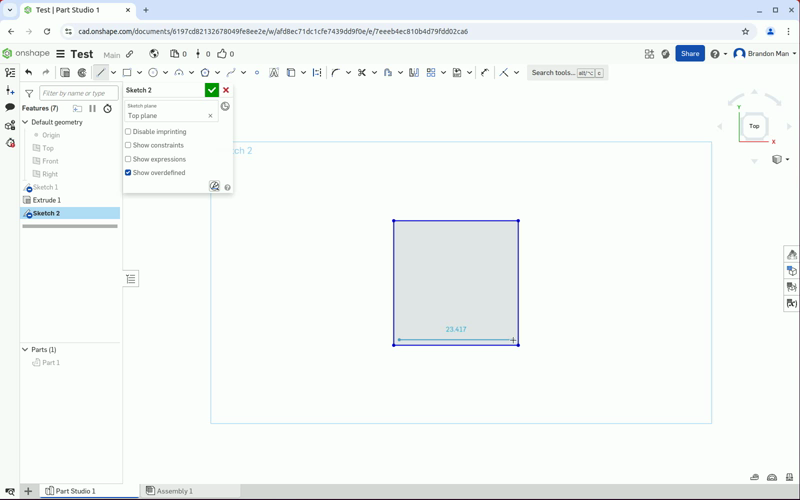
key_down(shift)
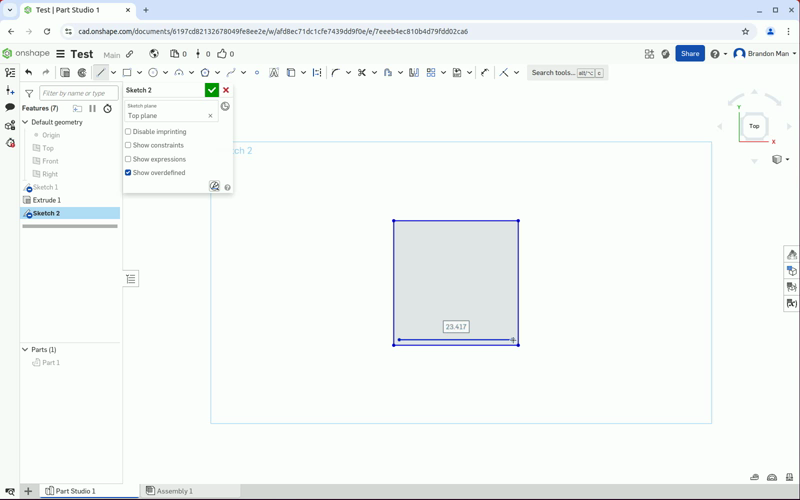
mouse_move(513, 226)
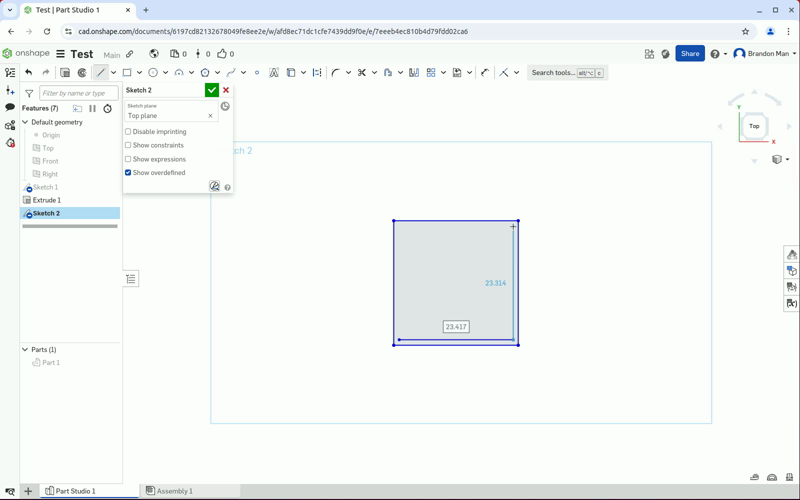
click(513, 226)
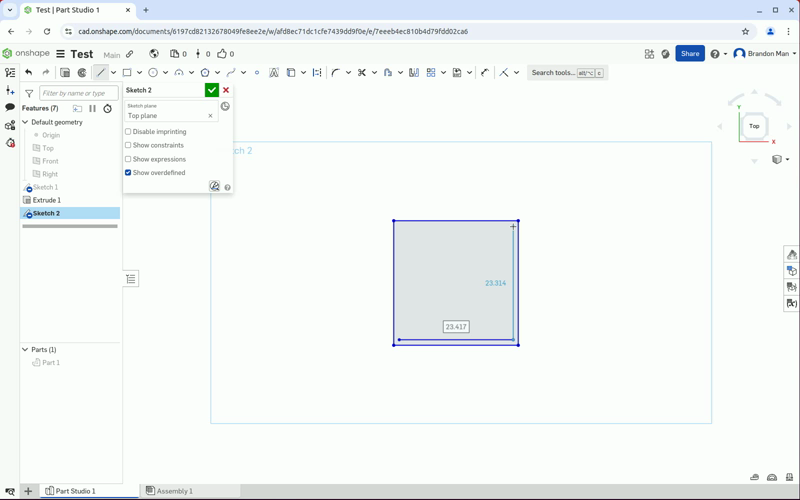
key_up(shift)
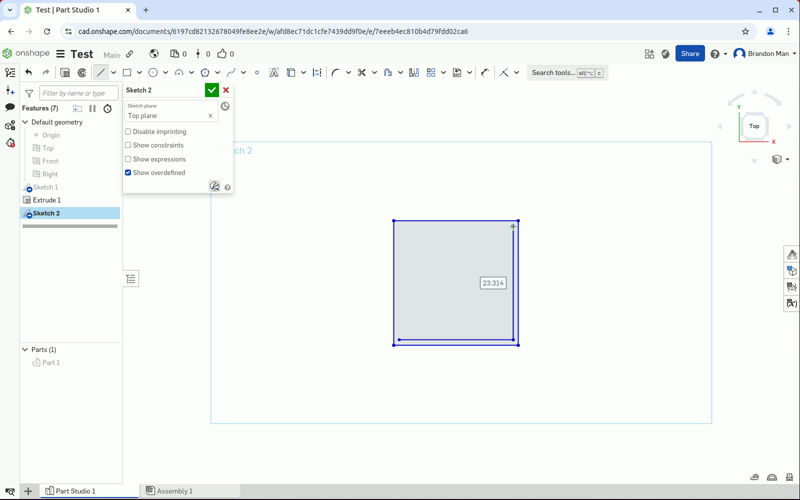
key_down(shift)
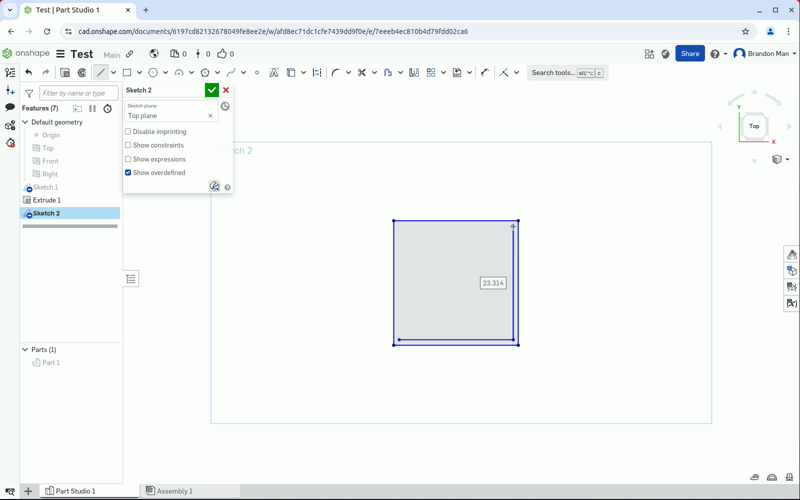
mouse_move(399, 226)
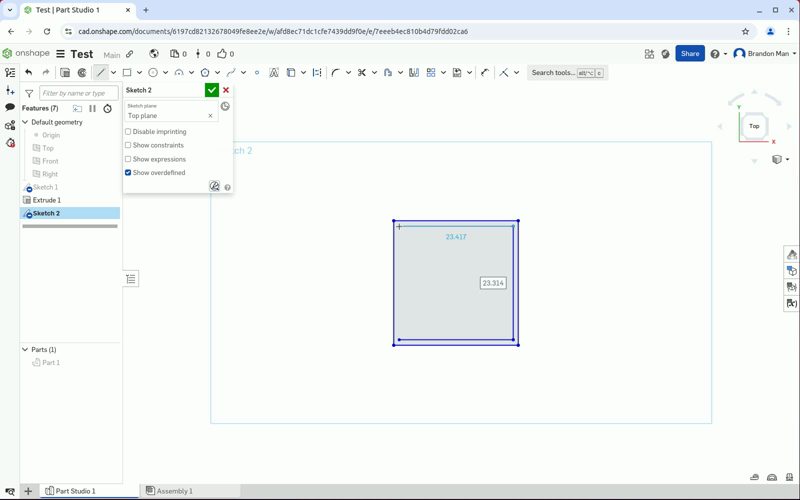
click(399, 226)
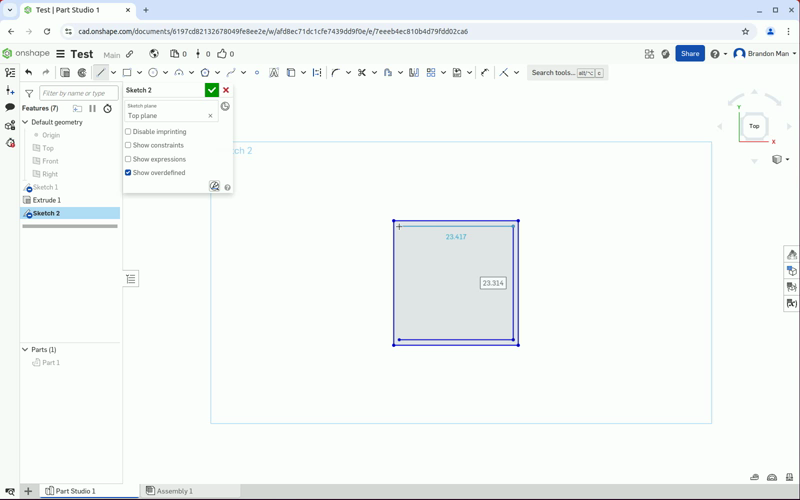
key_up(shift)
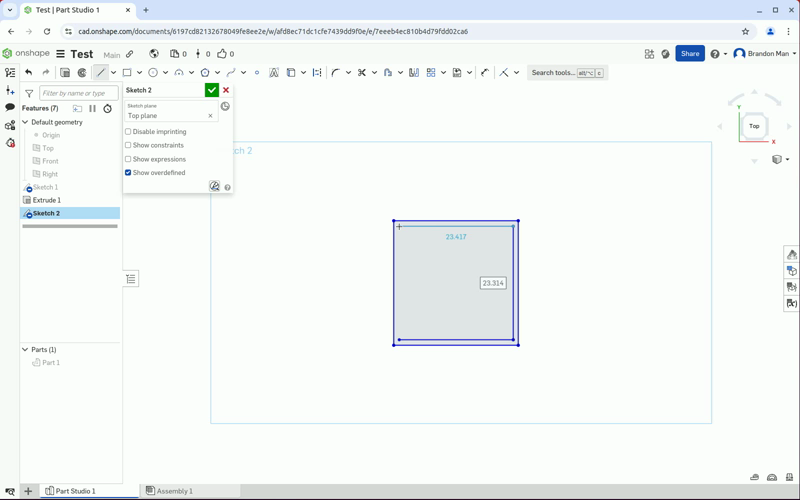
key_down(shift)
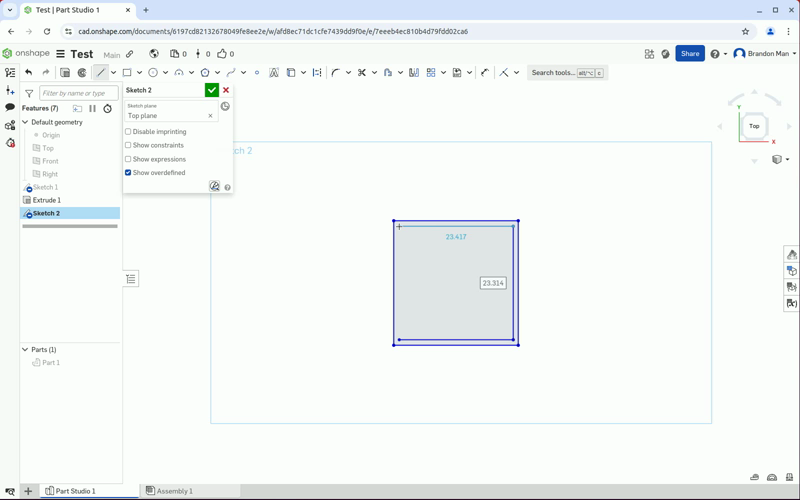
mouse_move(399, 339)
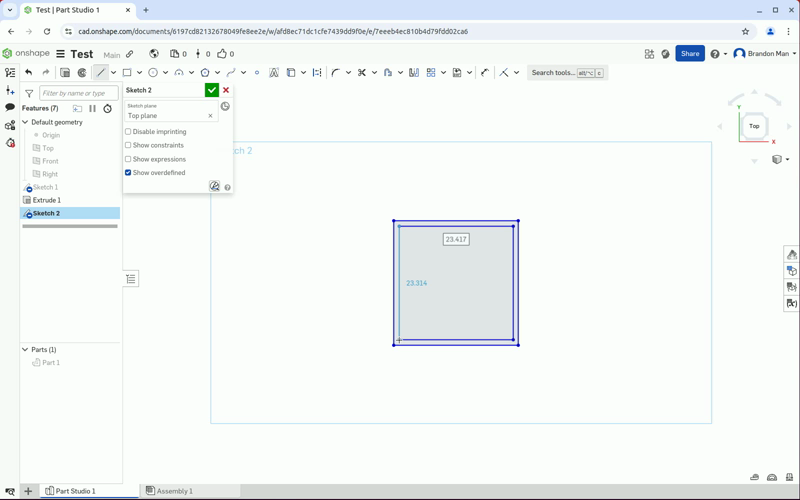
key_up(shift)
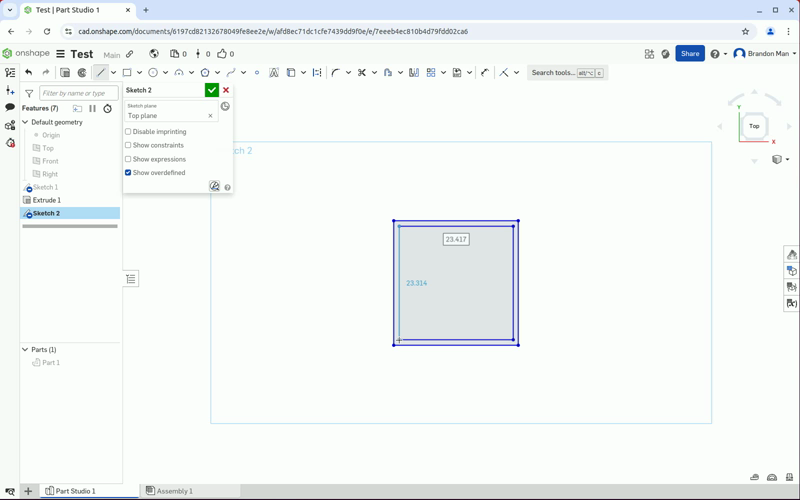
click(399, 339)
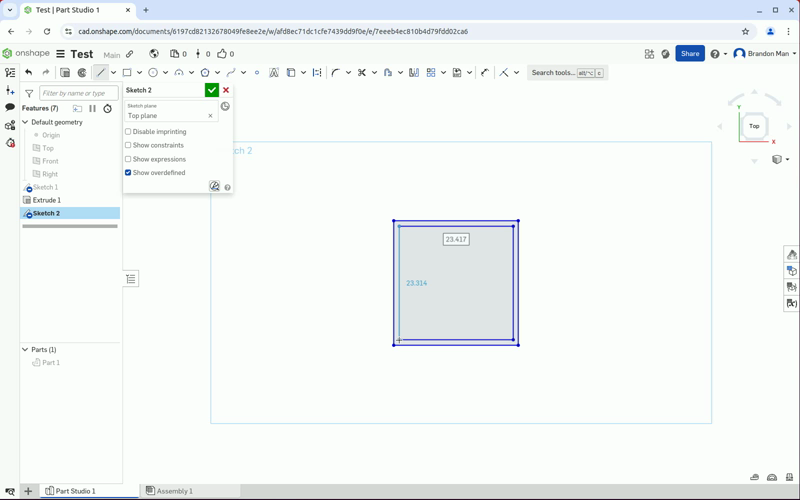
key(esc)
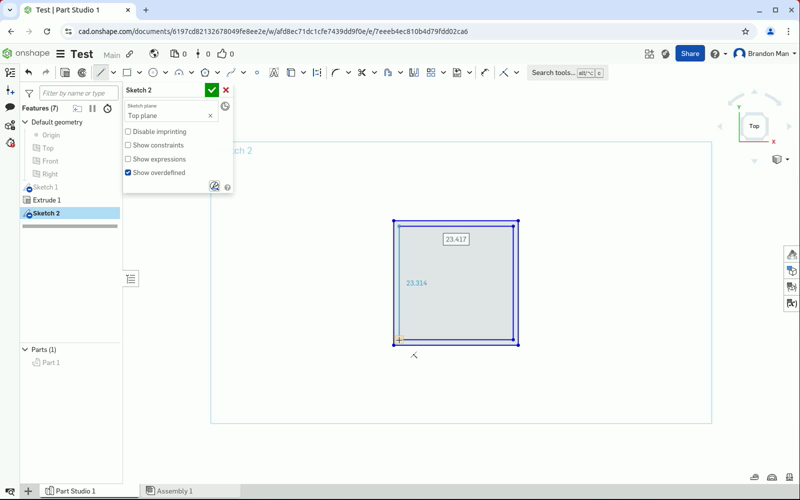
mouse_move(429, 224)
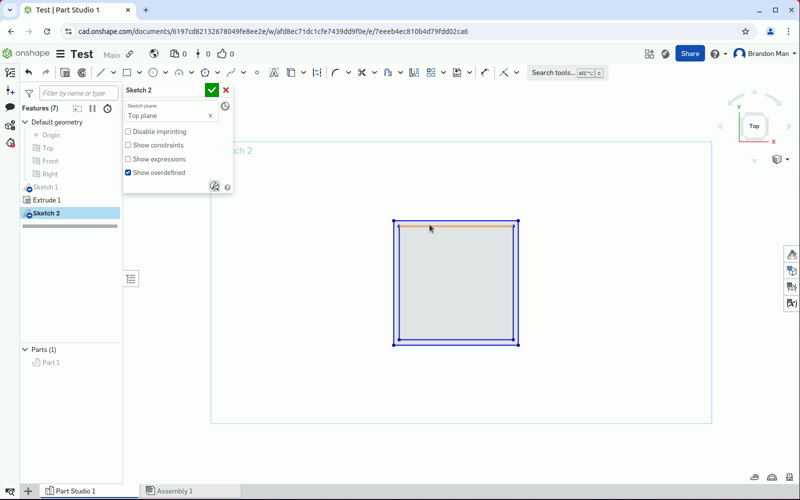
click(429, 224)
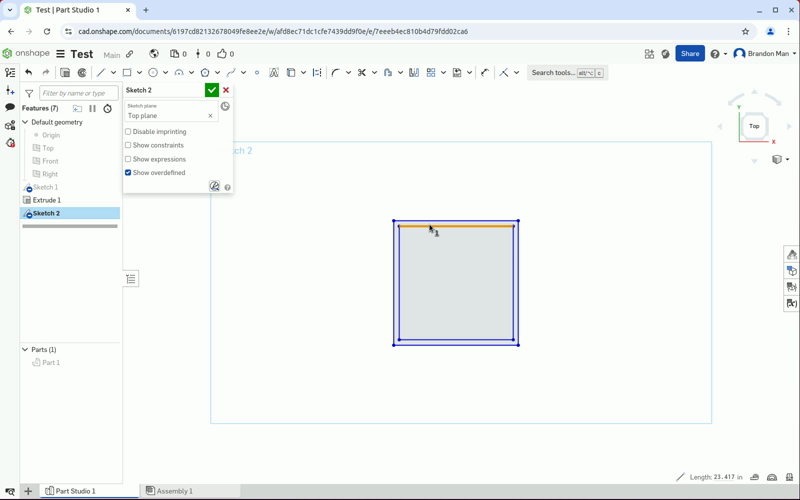
mouse_move(73, 352)
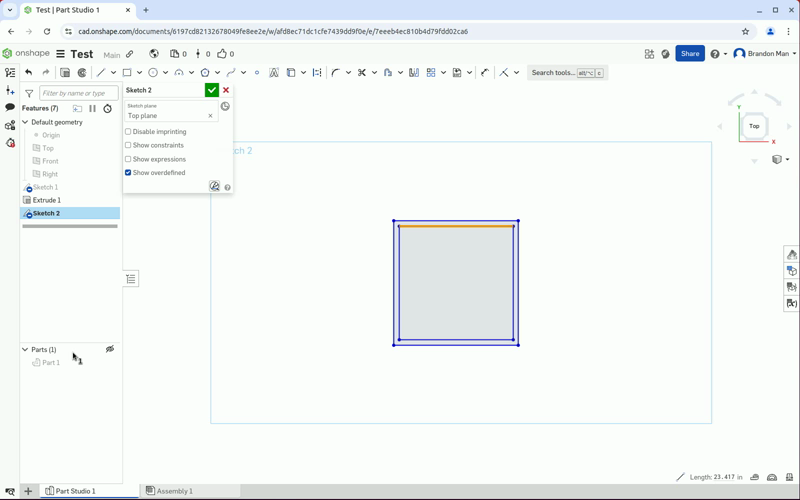
key(shift+y)
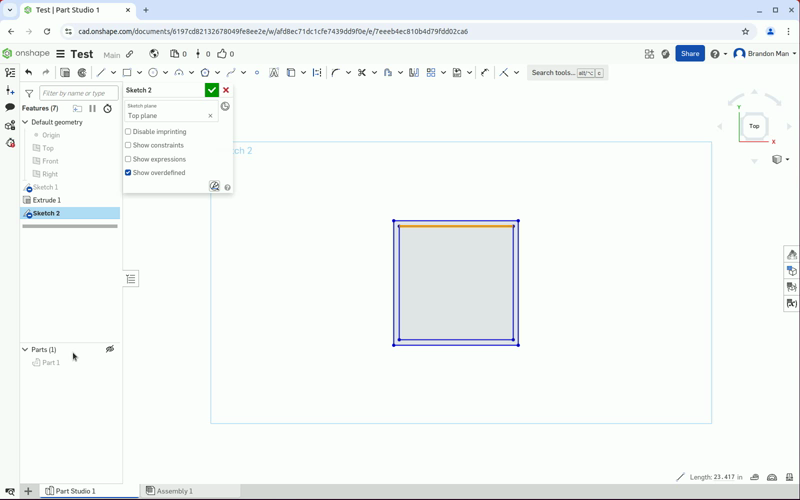
key(shift+e)
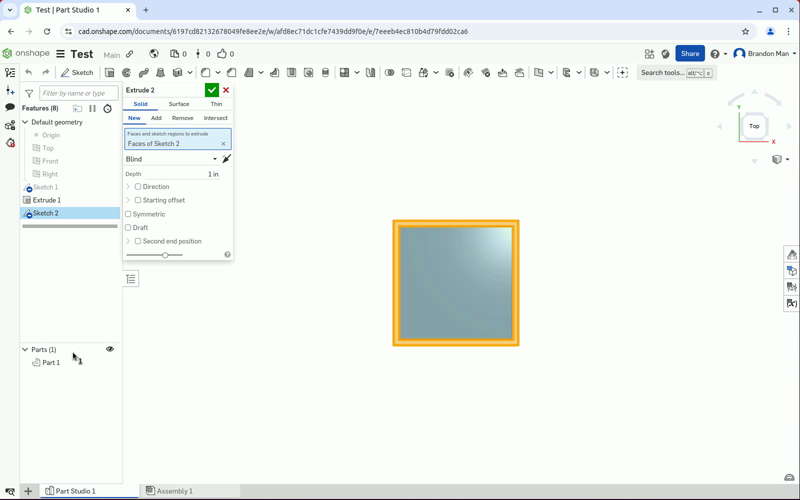
mouse_move(143, 106)
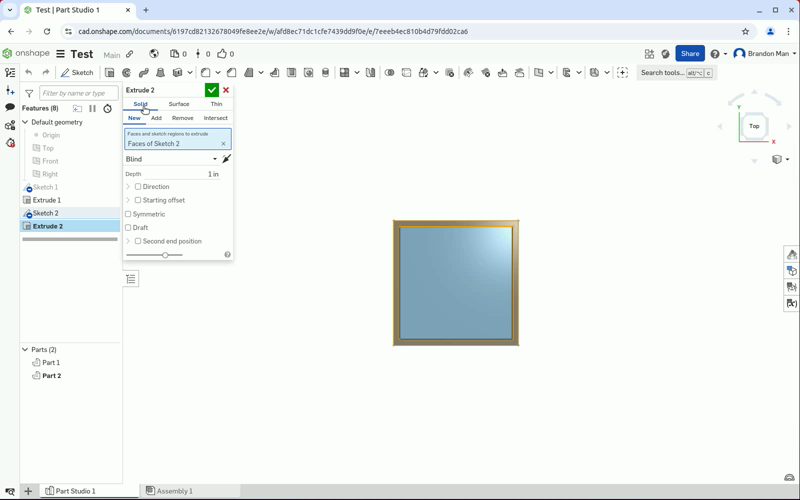
click(143, 106)
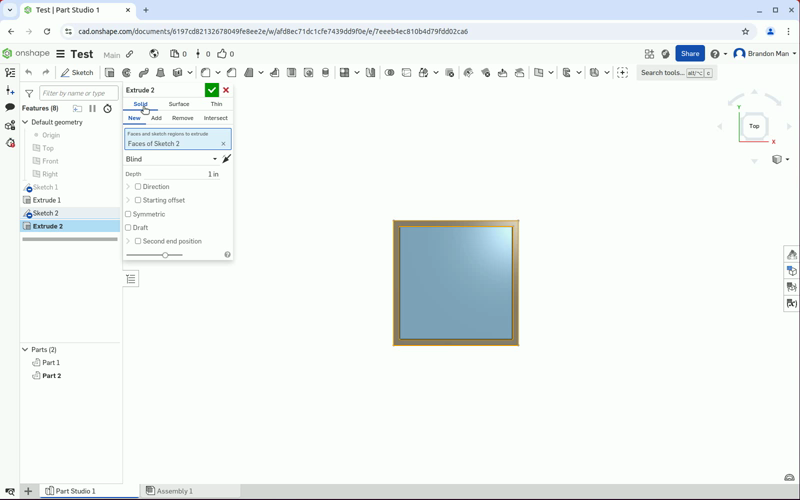
mouse_move(137, 120)
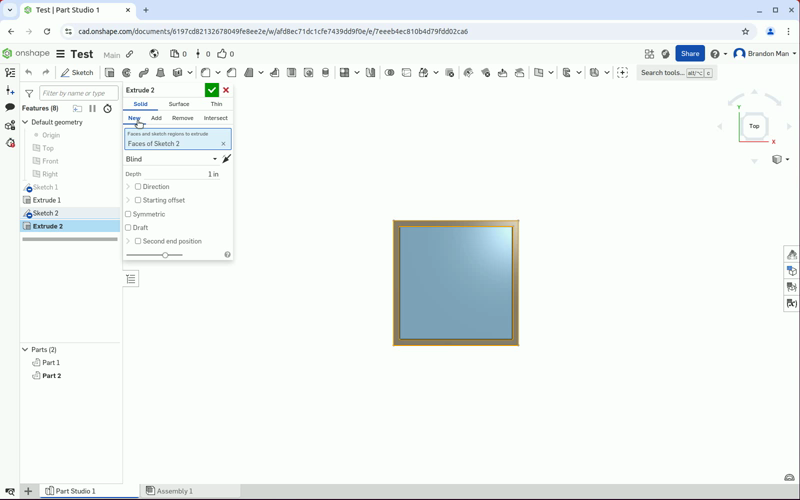
click(137, 120)
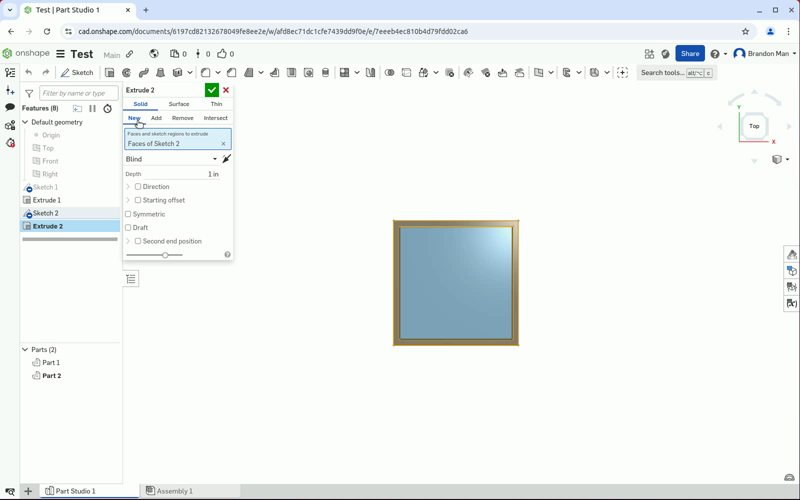
key(tab, 4)
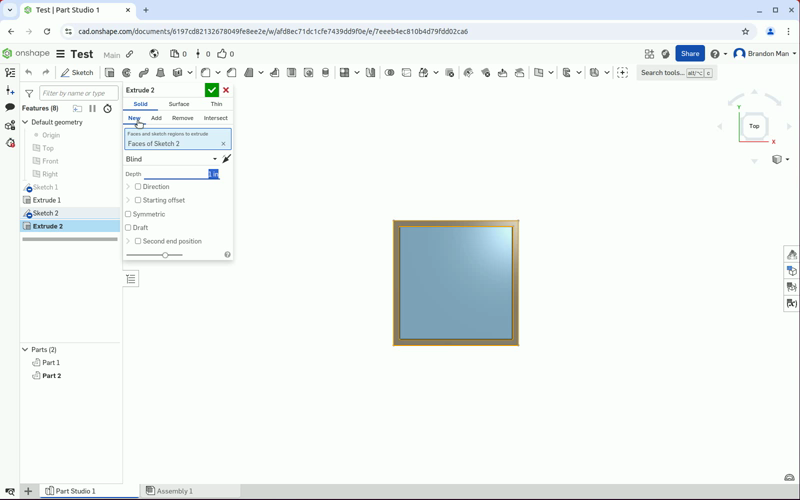
text(23.108)
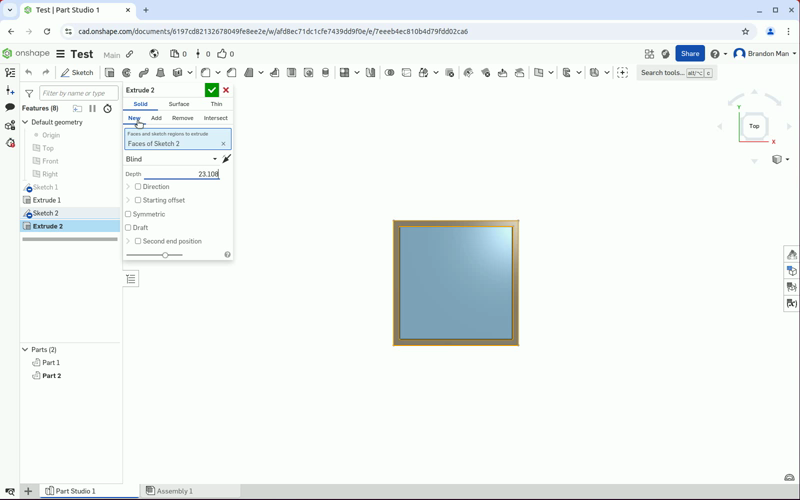
key(enter)
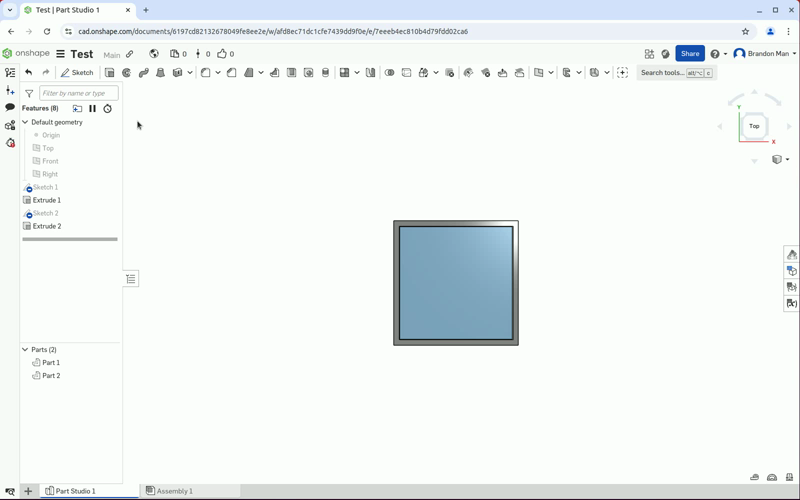
key(shift+h)
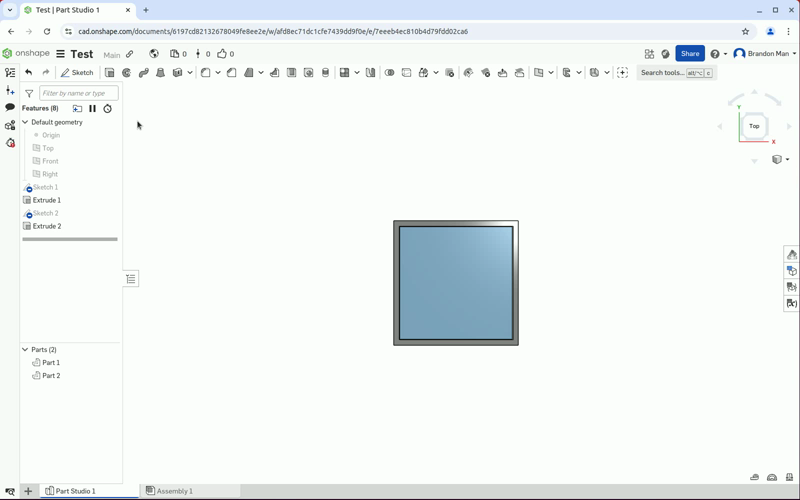
key(shift+h)
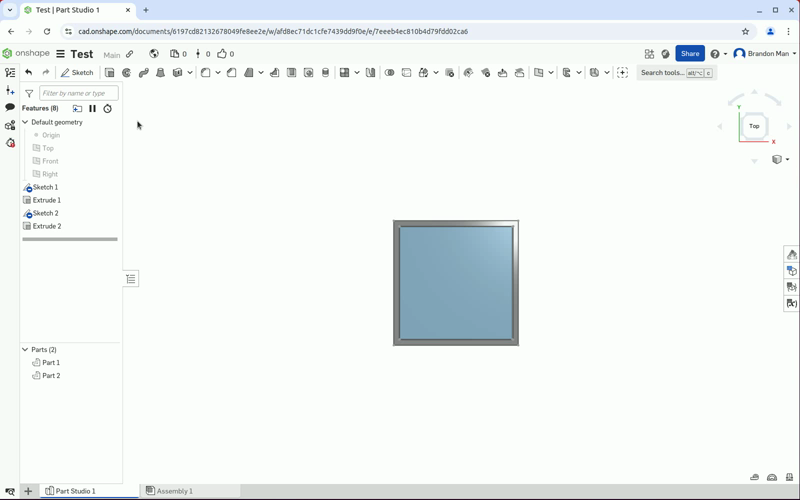
key(shift+7)
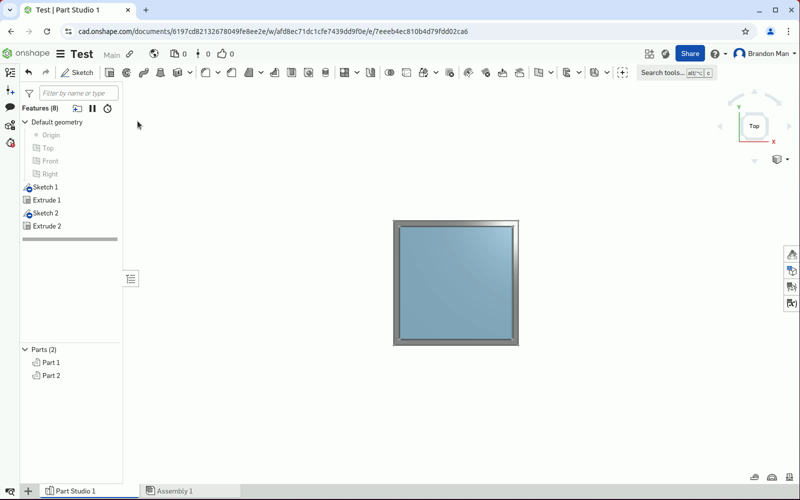
key(up, 3)
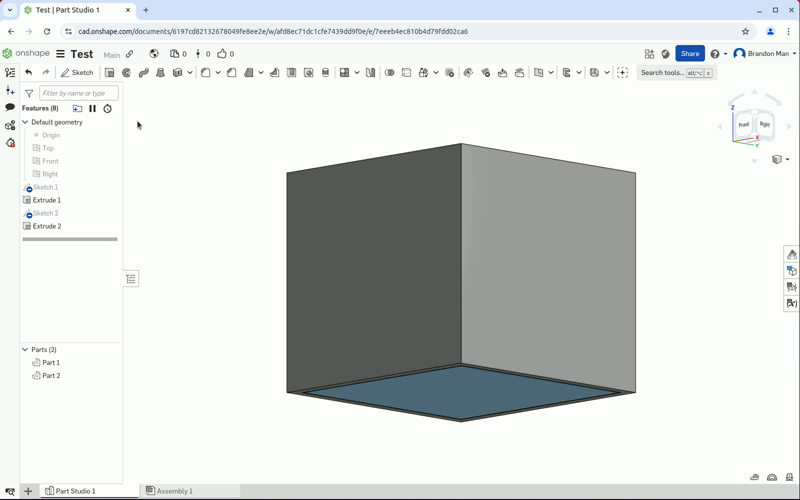
key(left, 3)
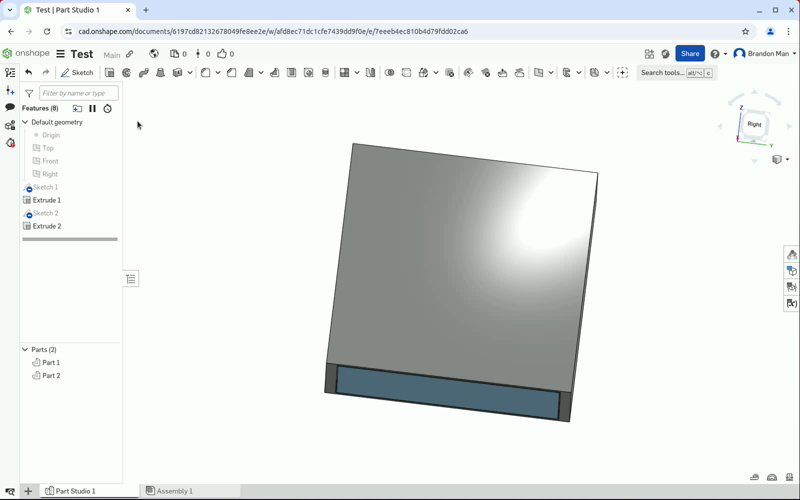
key(right, 3)
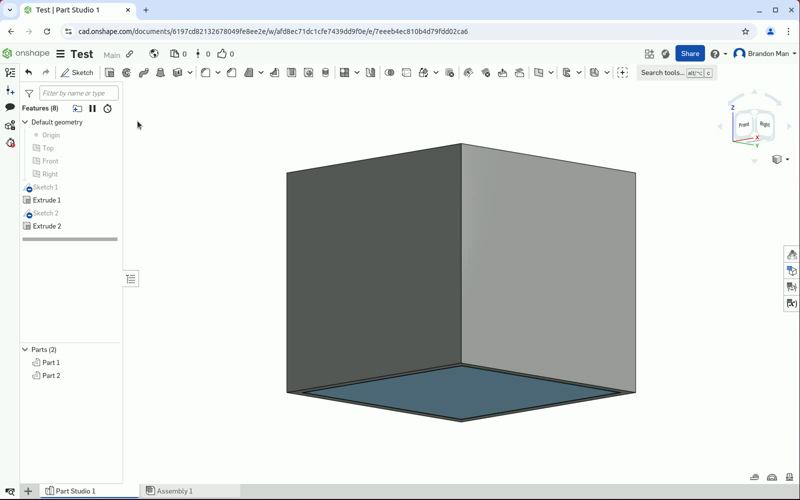
key(down, 3)
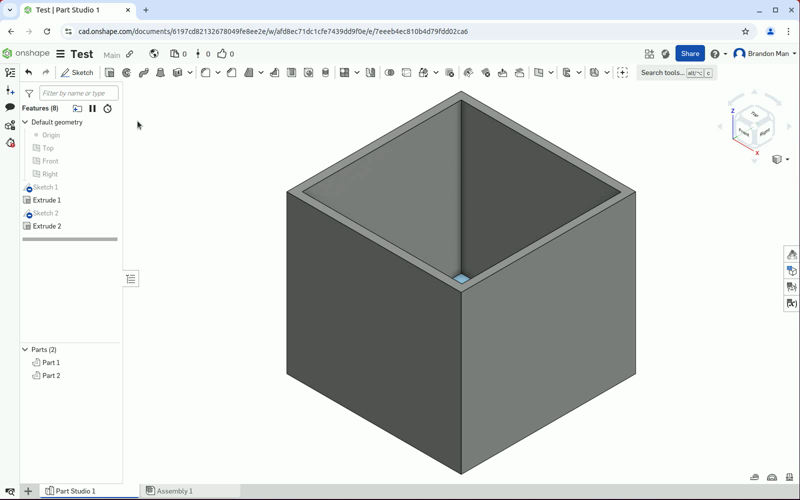
mouse_move(73, 189)
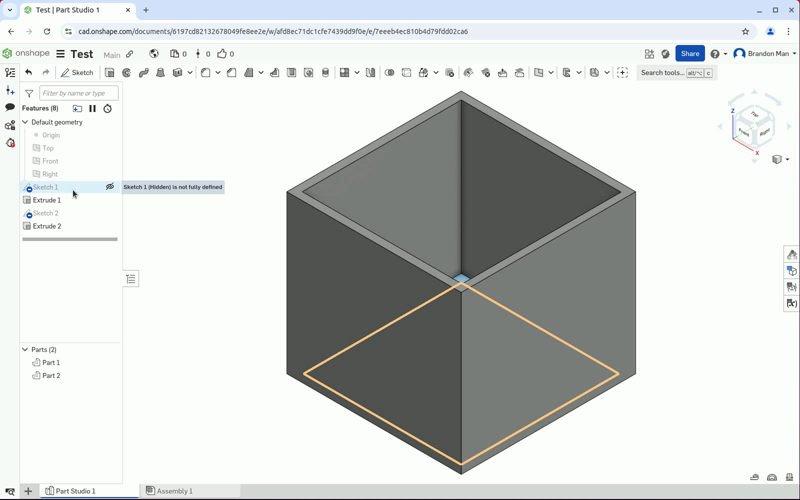
click(73, 189)